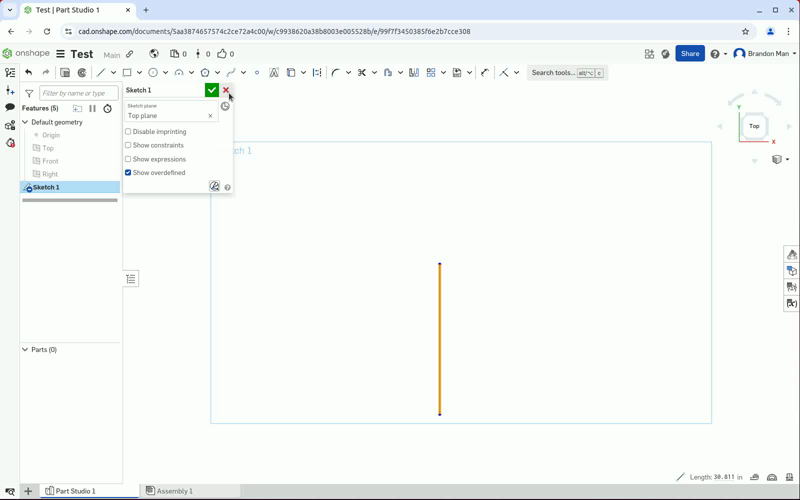
key(shift+h)
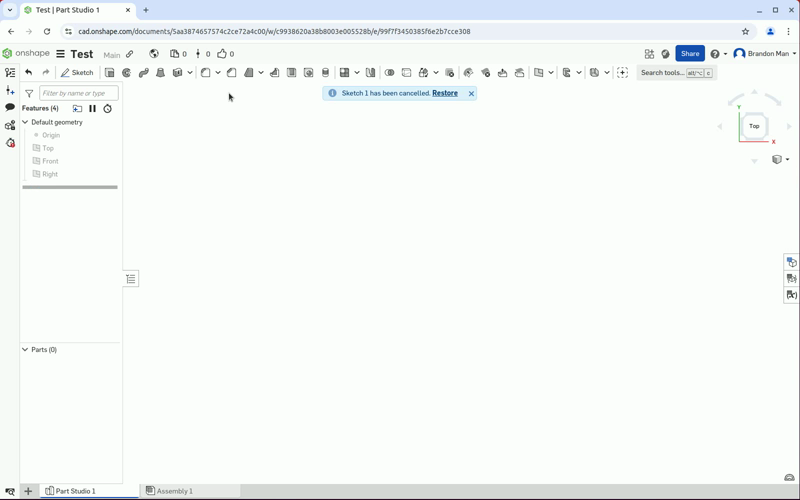
mouse_move(73, 352)
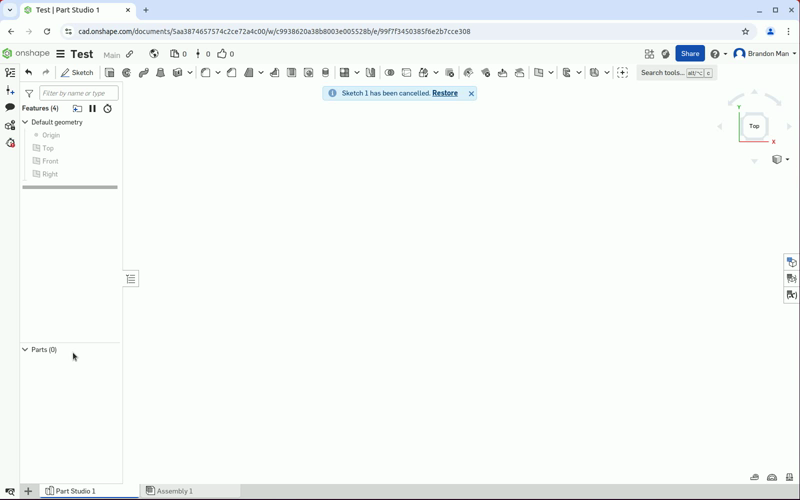
key(y)
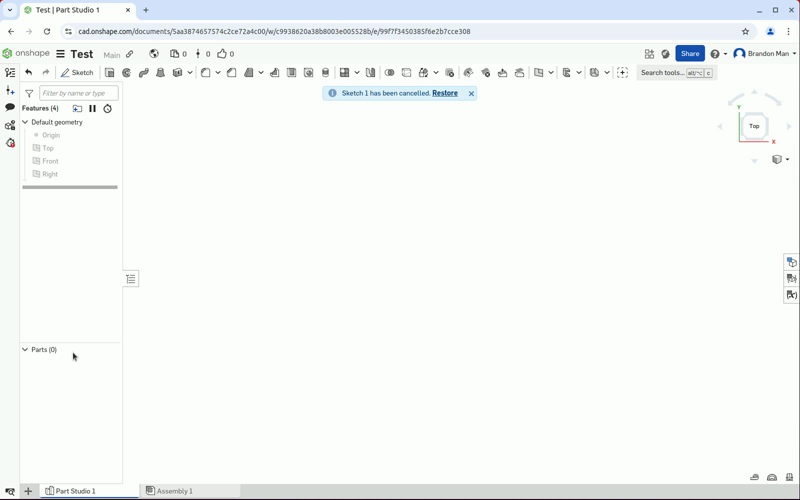
key(shift+p)
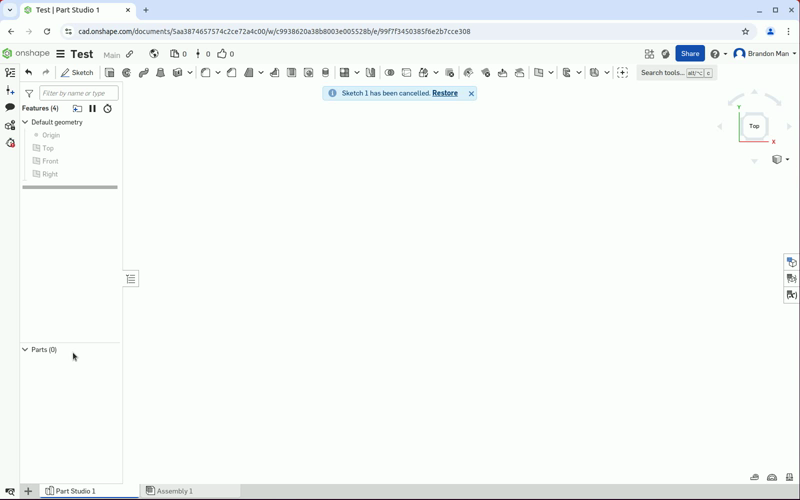
key(space)
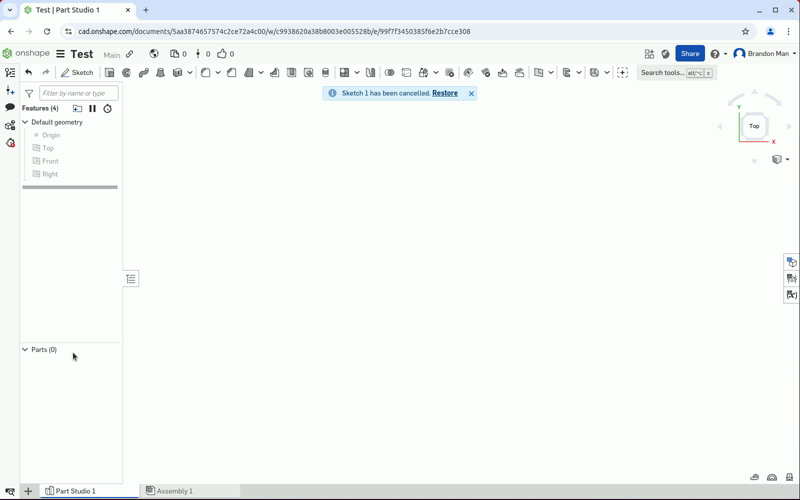
key_down(shift)
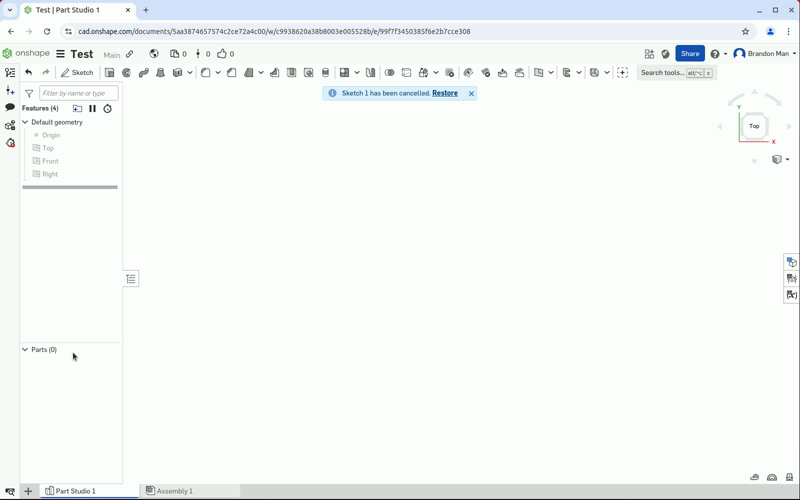
key(up)
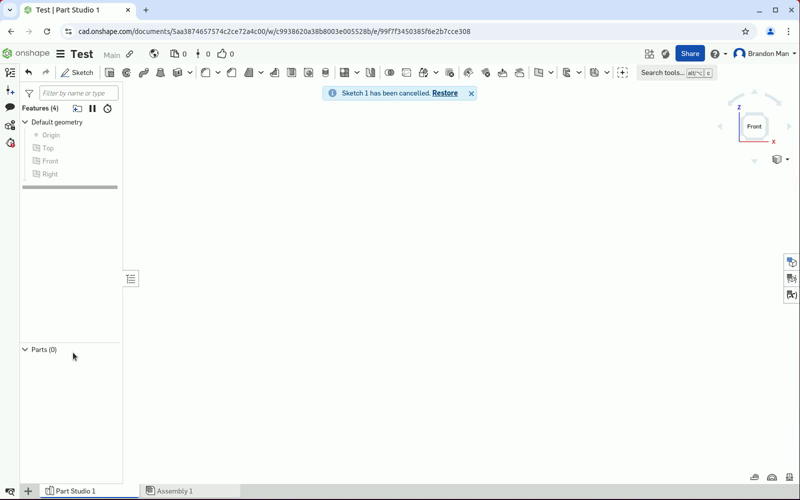
key_up(shift)
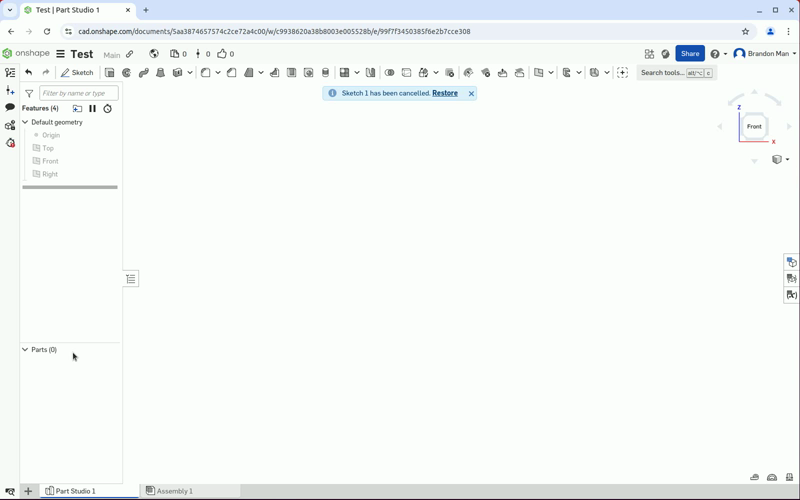
key(space)
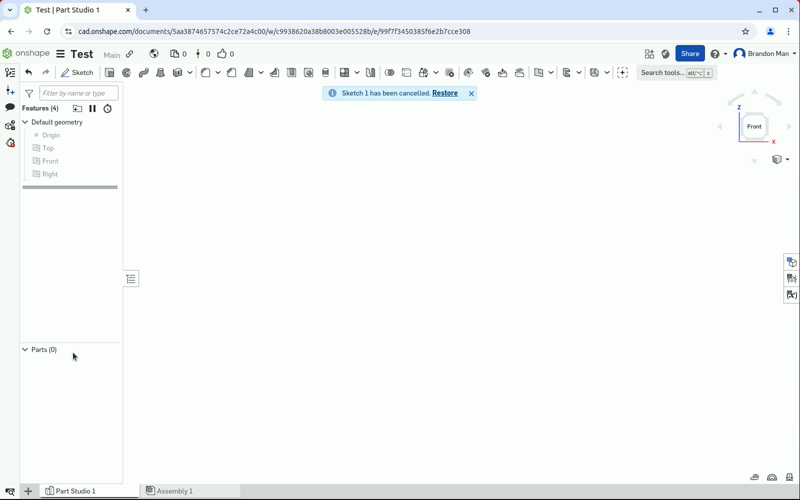
key_down(shift)
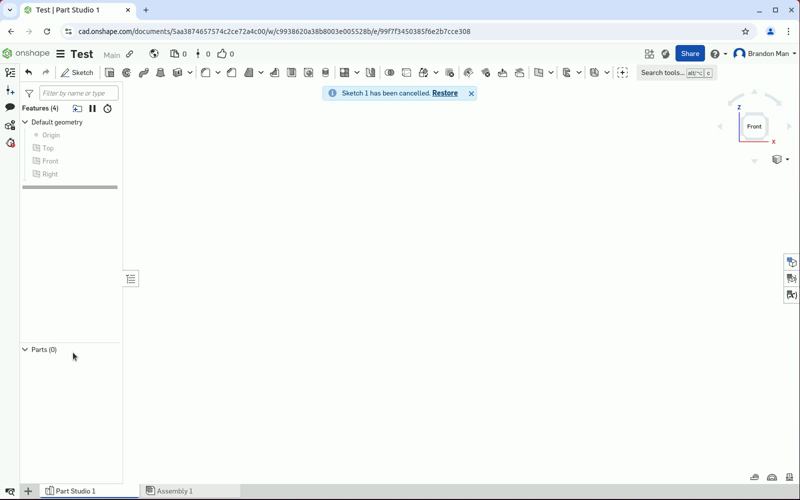
key(left)
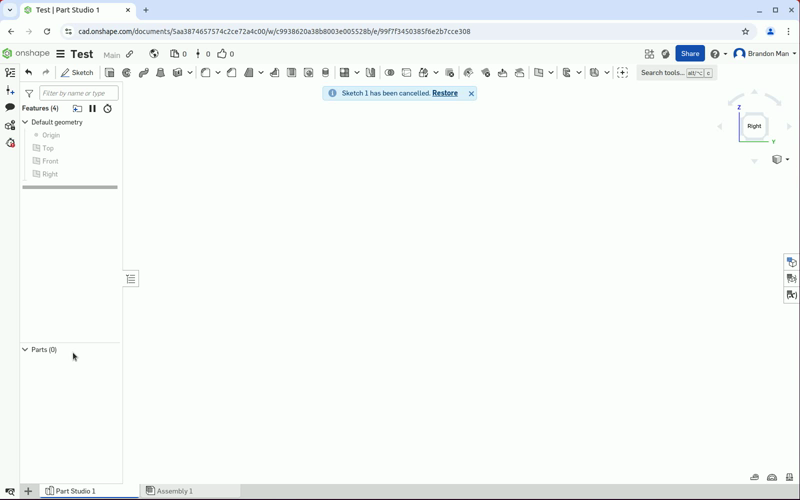
key_up(shift)
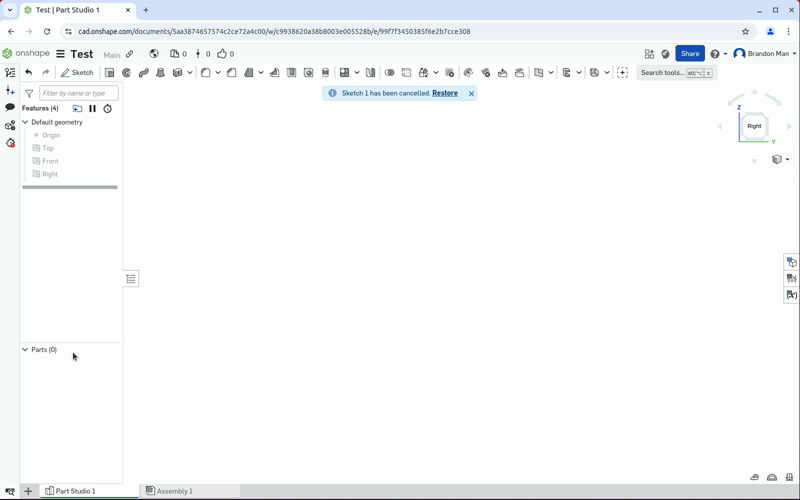
mouse_move(73, 352)
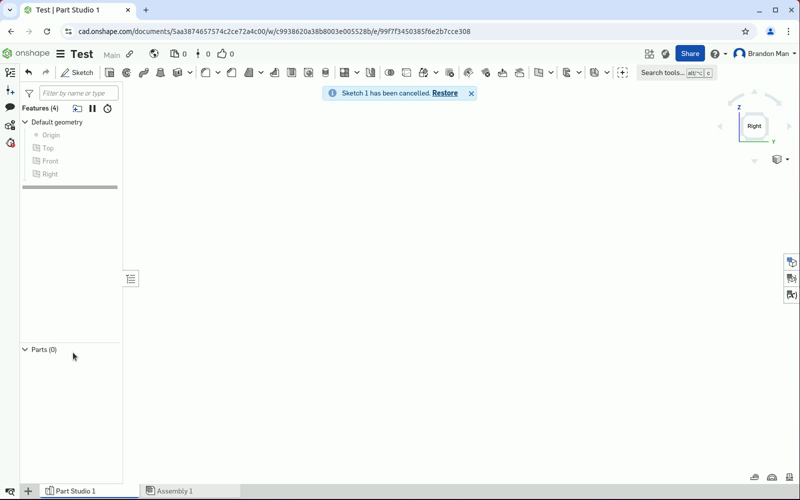
key(shift+y)
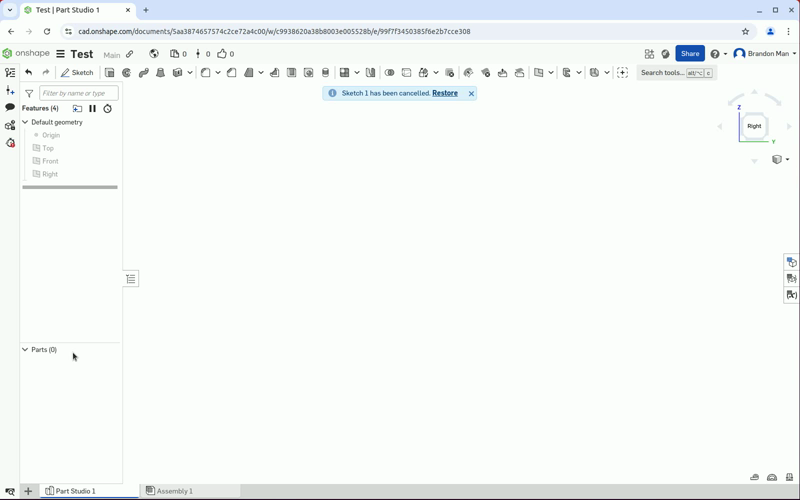
key(shift+s)
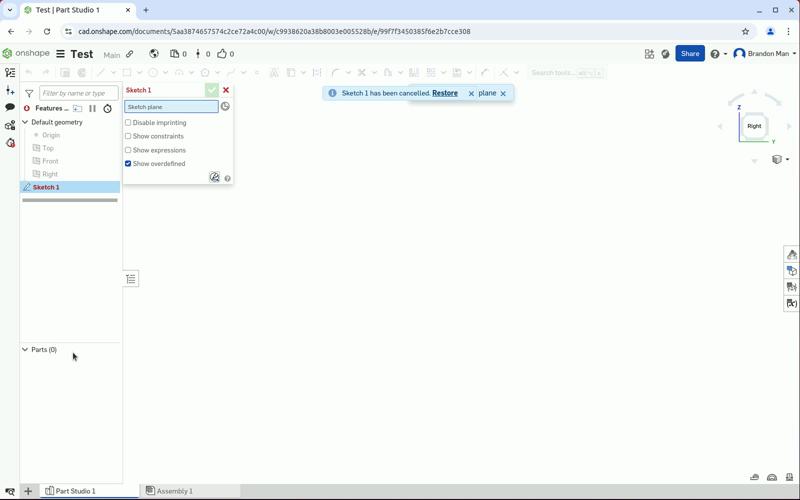
mouse_move(73, 176)
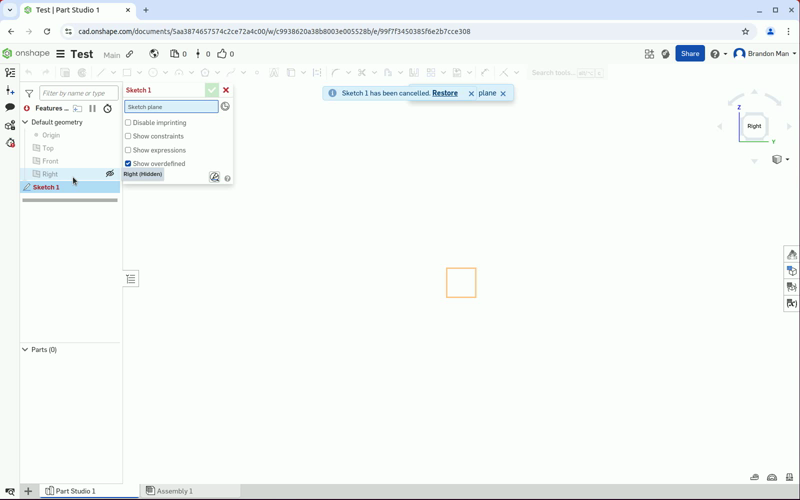
click(73, 176)
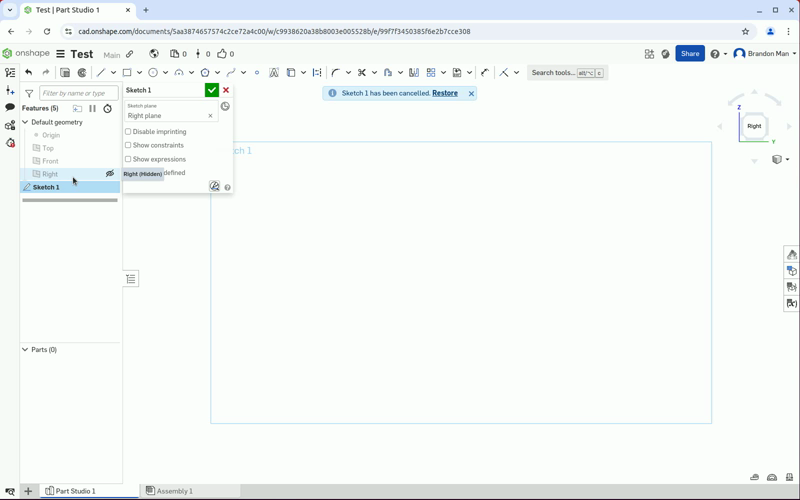
mouse_move(73, 352)
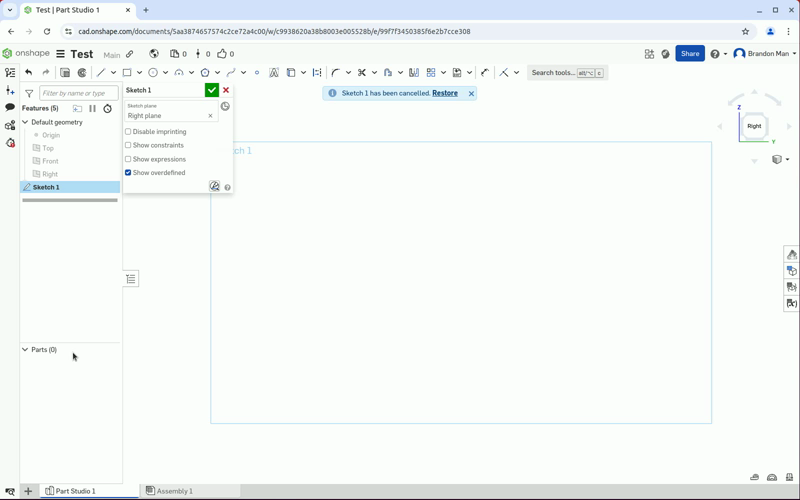
key(y)
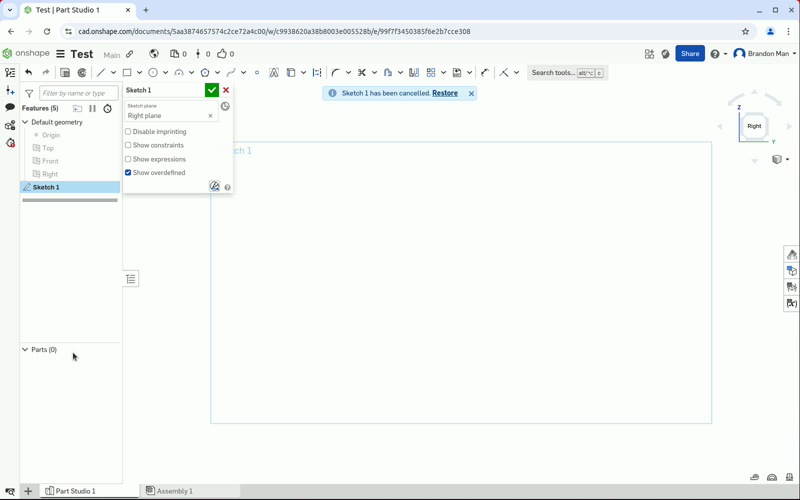
key(l)
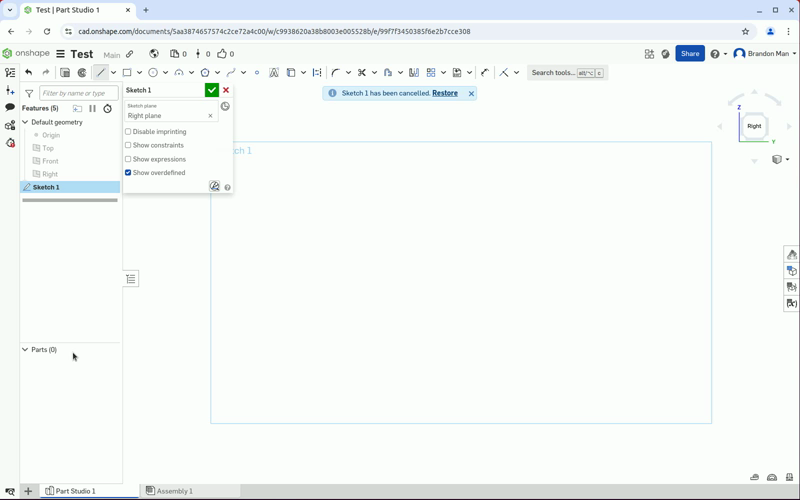
key_down(shift)
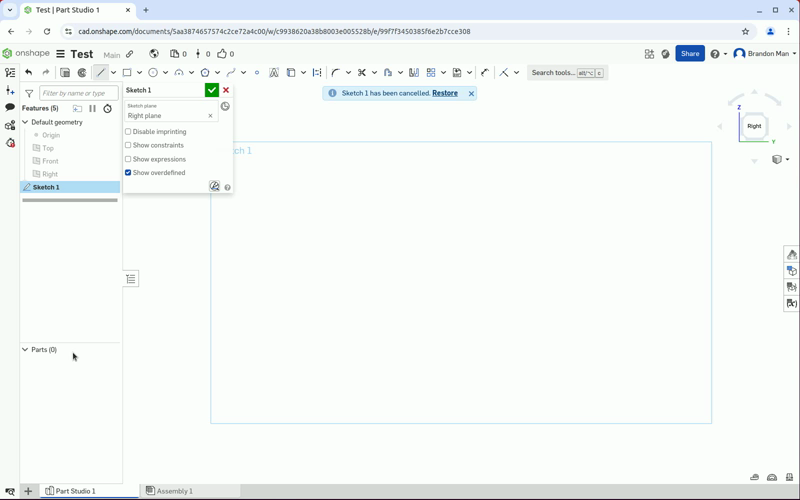
mouse_move(441, 189)
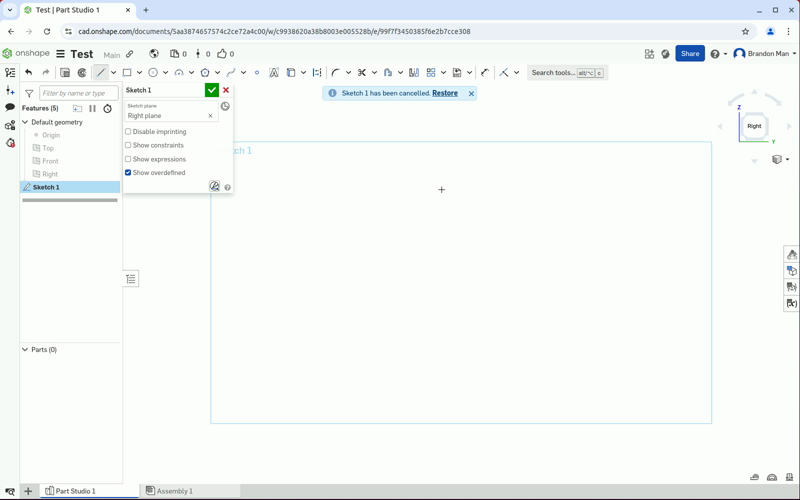
click(441, 189)
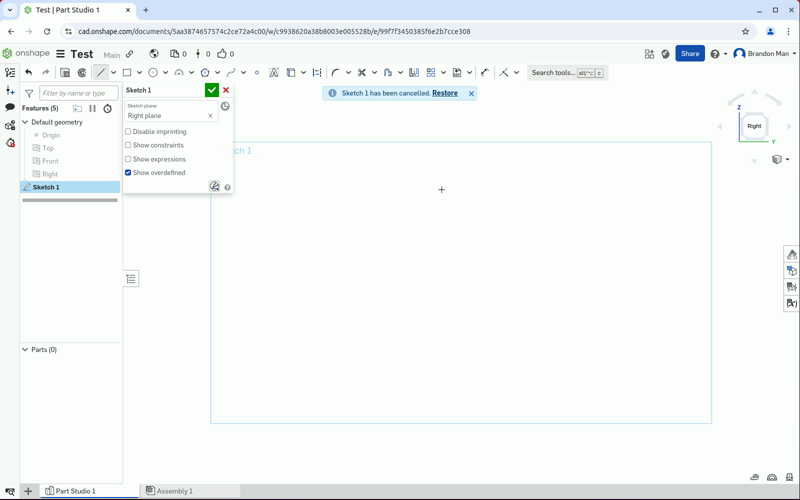
key_up(shift)
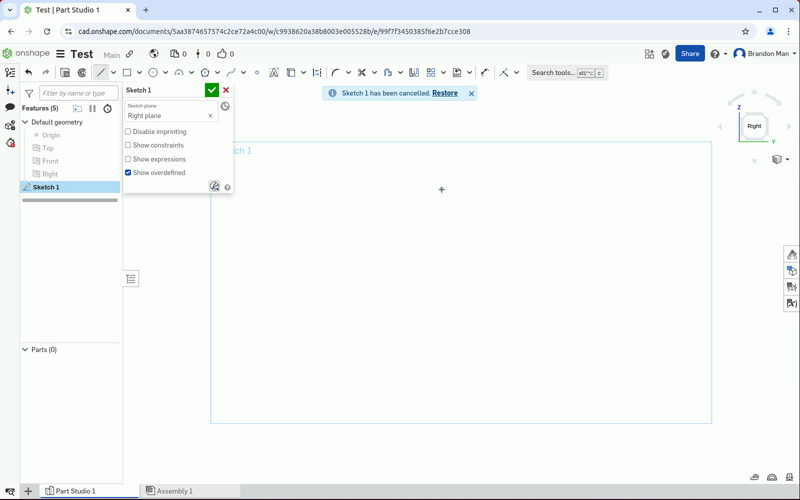
key_down(shift)
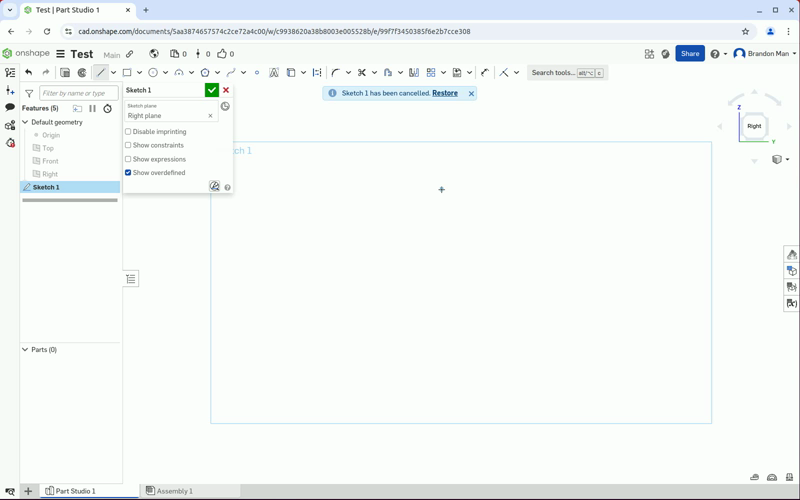
mouse_move(471, 189)
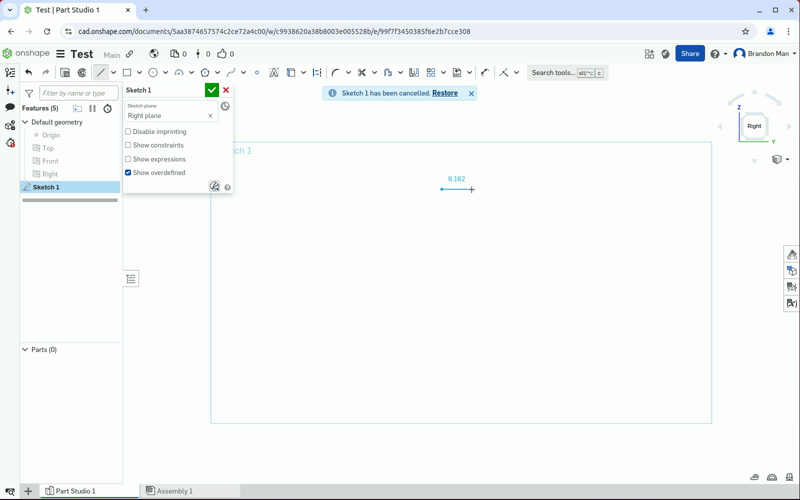
mouse_move(454, 189)
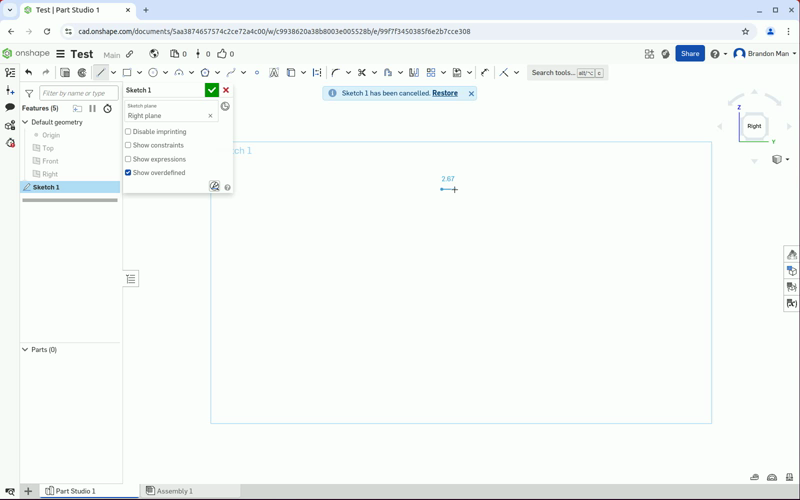
click(454, 189)
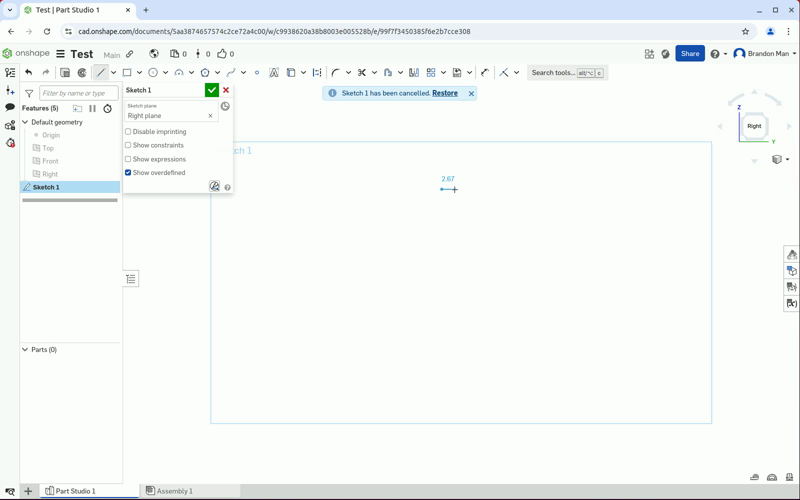
key_up(shift)
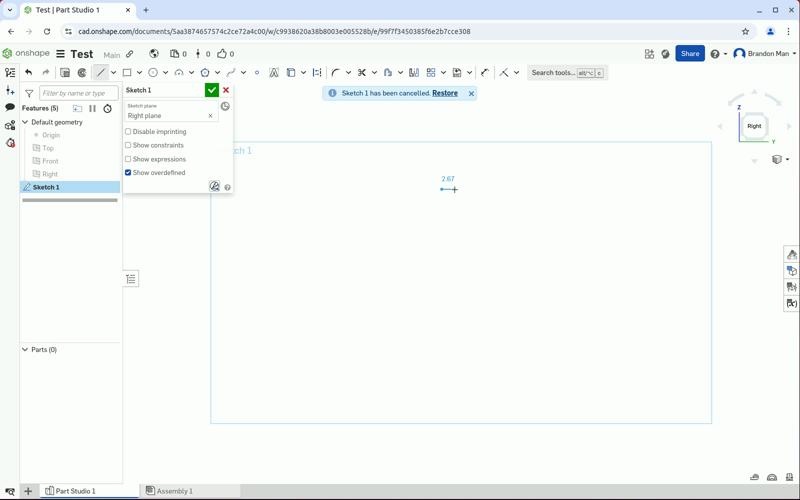
key(esc)
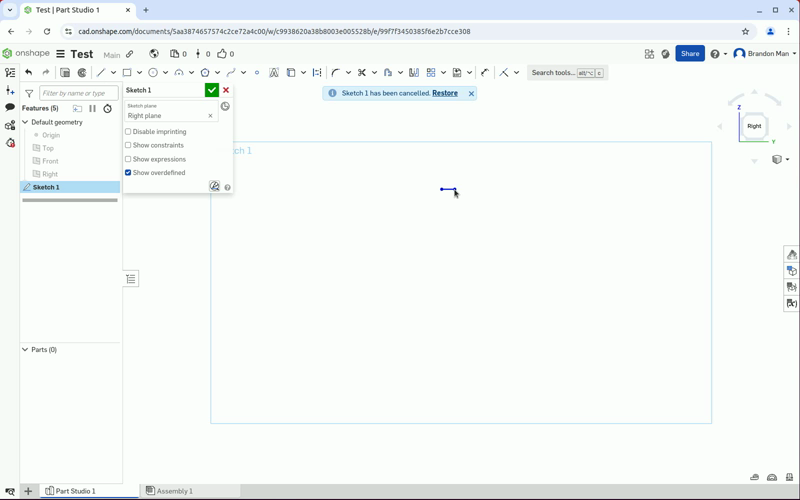
key(a)
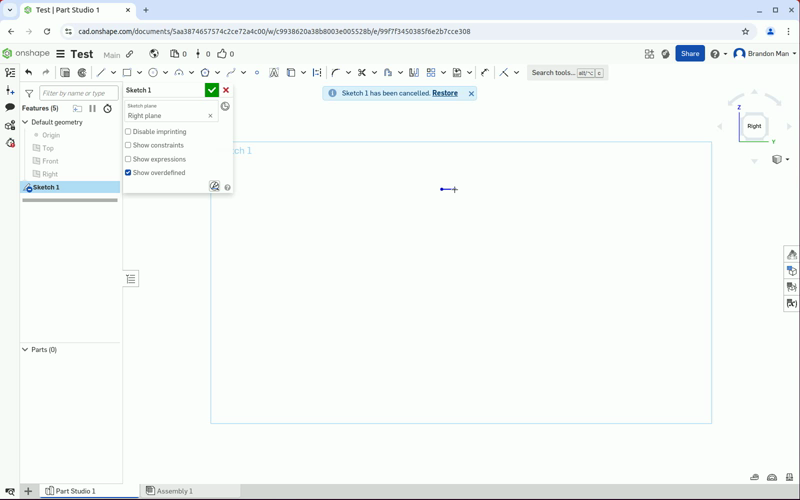
mouse_move(454, 189)
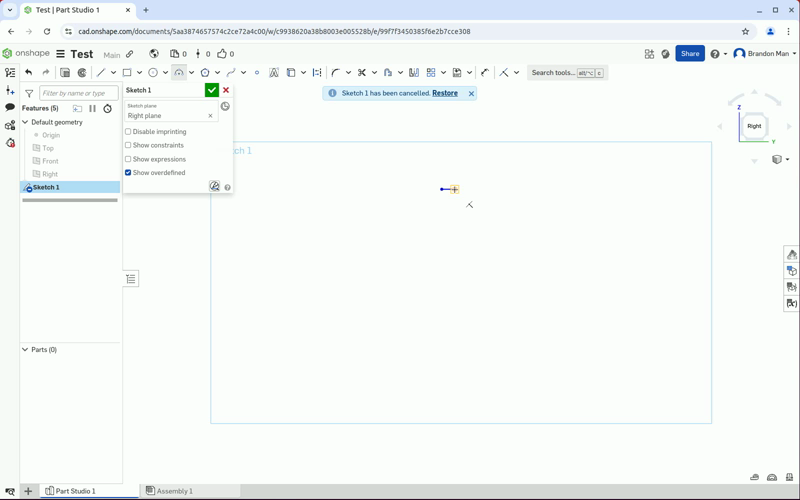
click(454, 189)
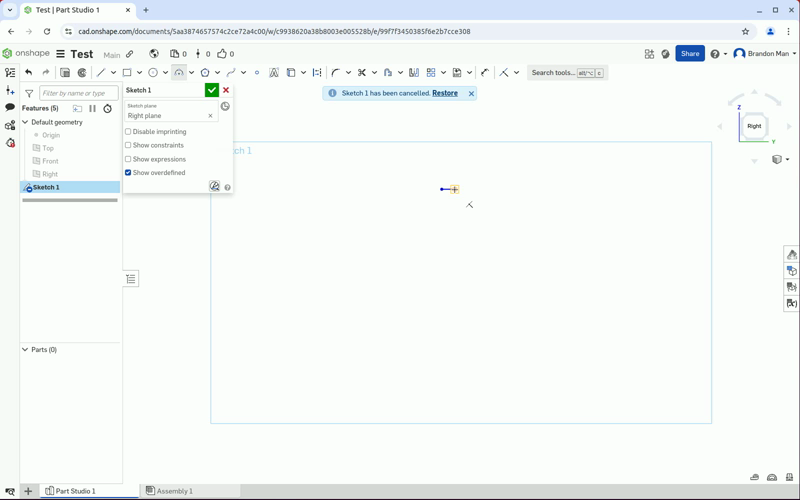
key_down(shift)
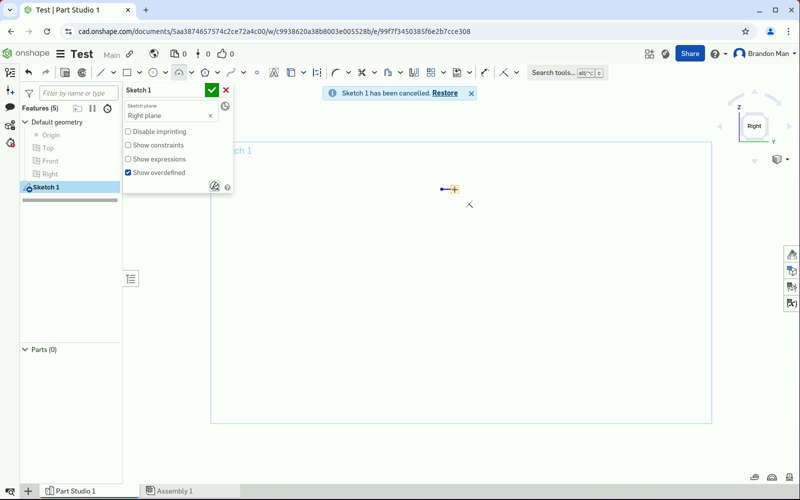
mouse_move(467, 189)
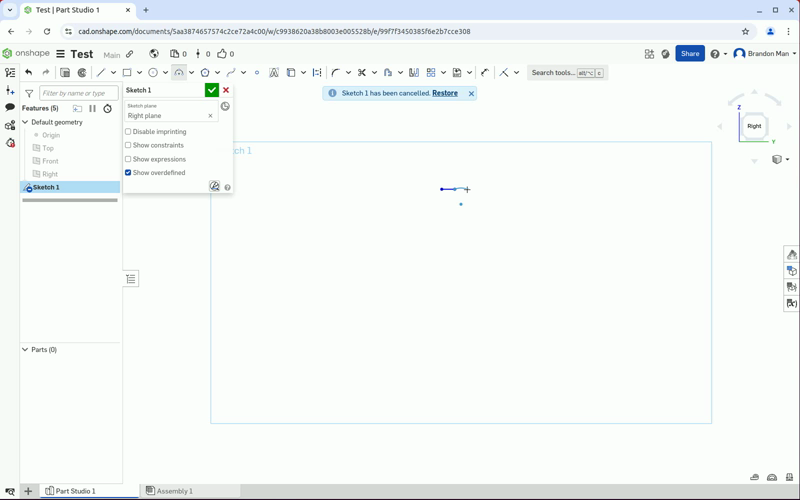
click(467, 189)
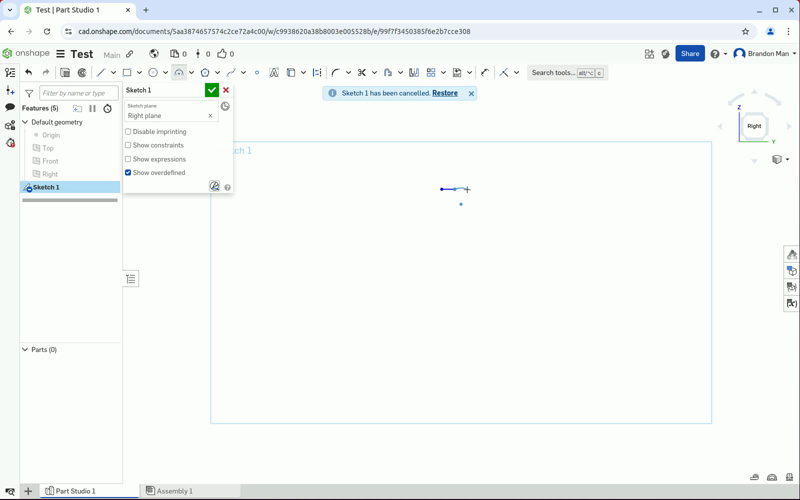
mouse_move(461, 183)
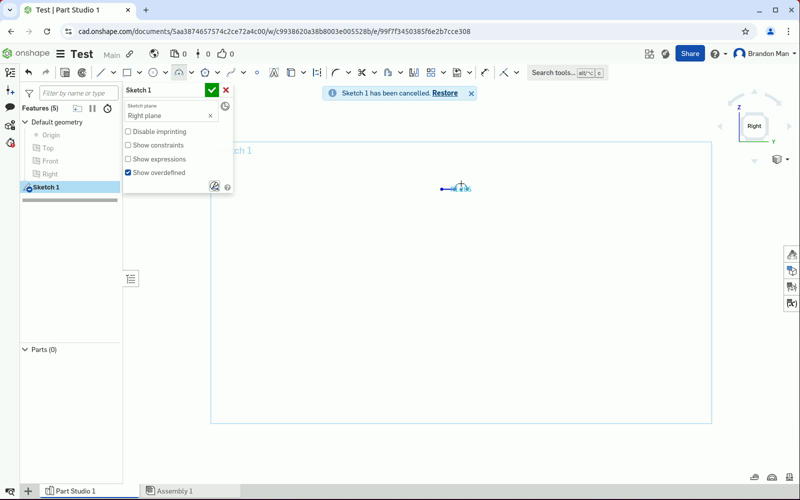
click(461, 183)
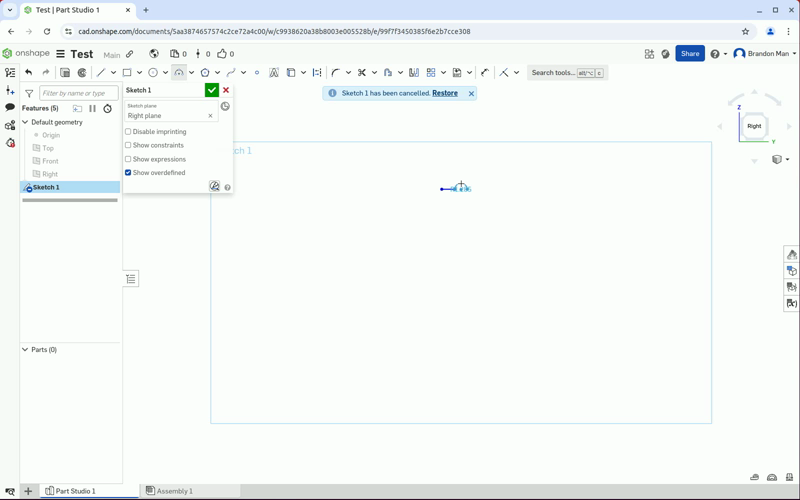
key_up(shift)
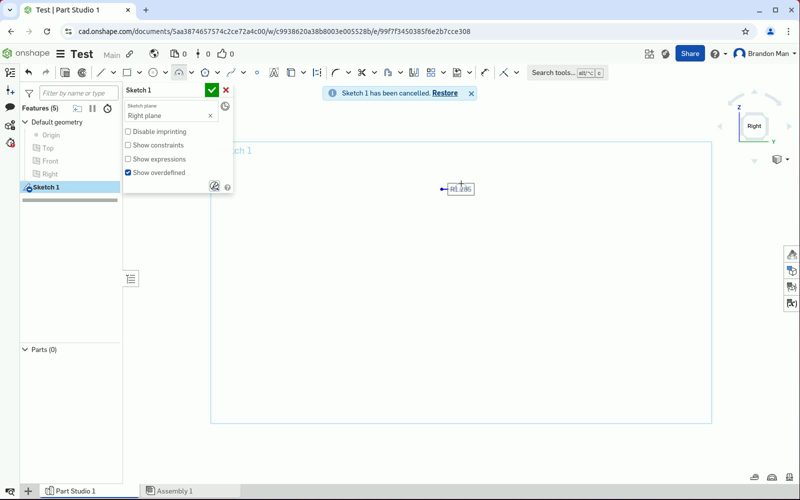
key(esc)
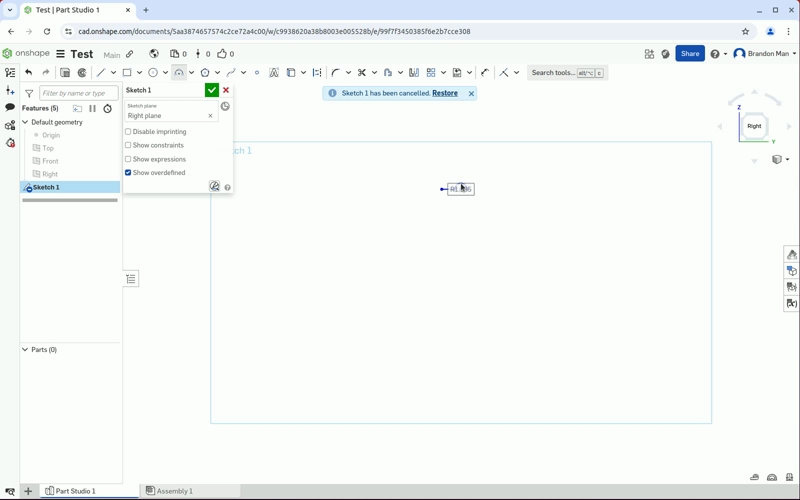
key(l)
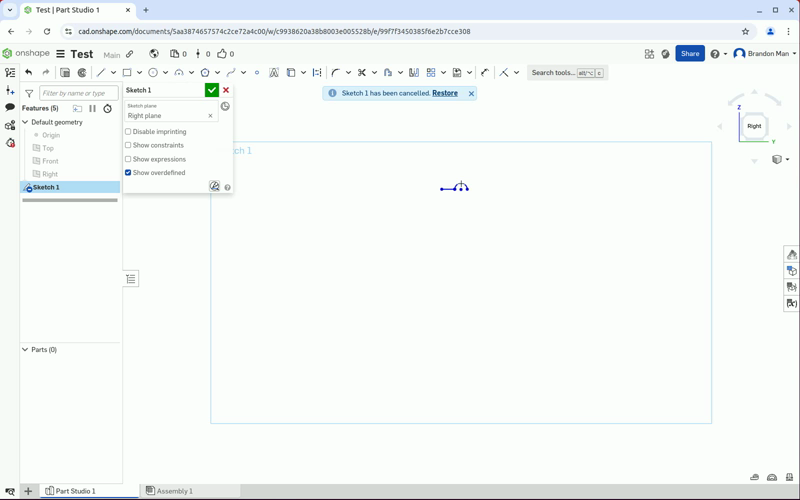
mouse_move(467, 189)
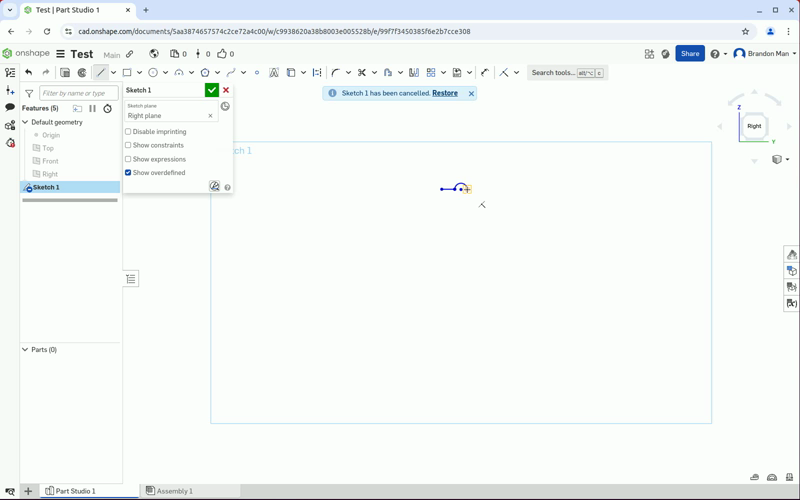
click(467, 189)
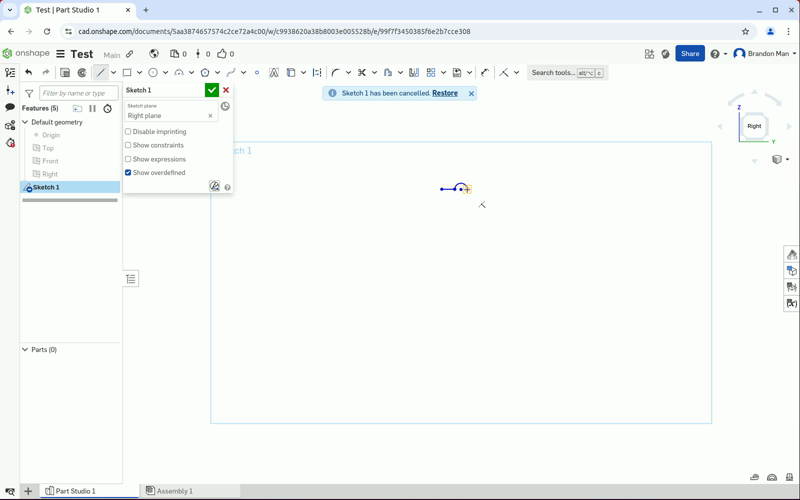
key_down(shift)
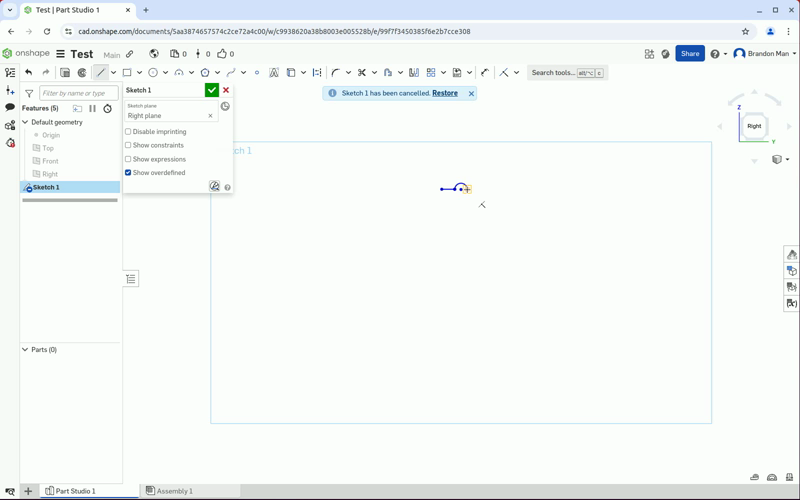
mouse_move(497, 189)
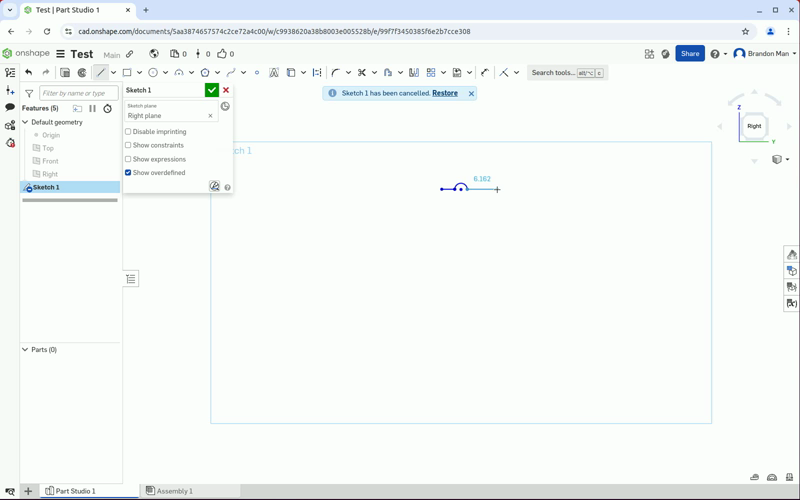
mouse_move(480, 189)
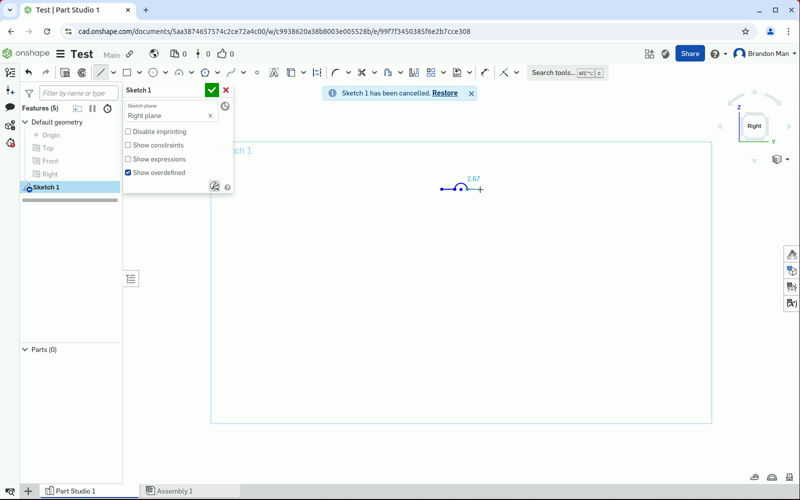
click(480, 189)
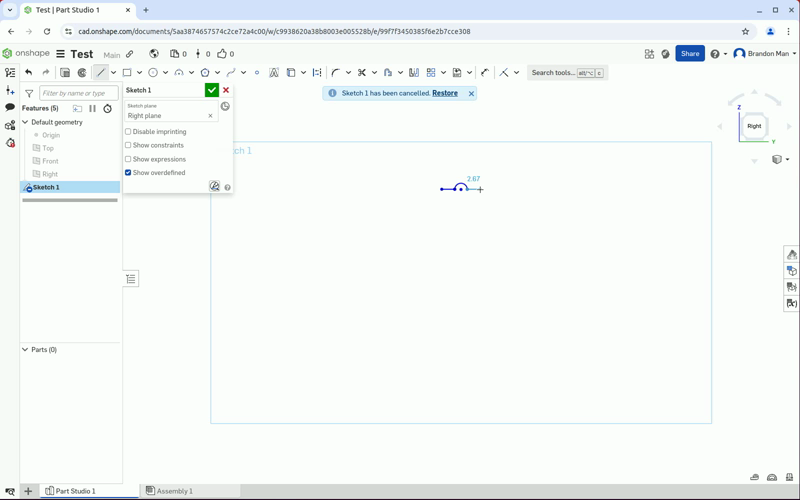
key_up(shift)
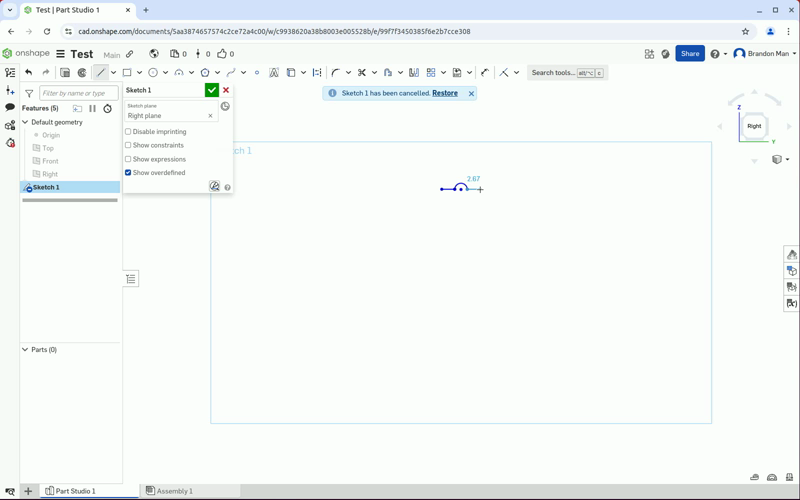
key(esc)
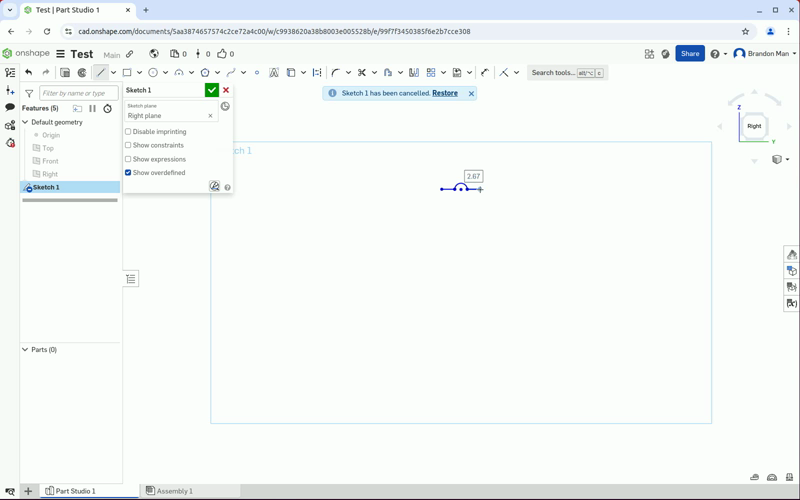
key(a)
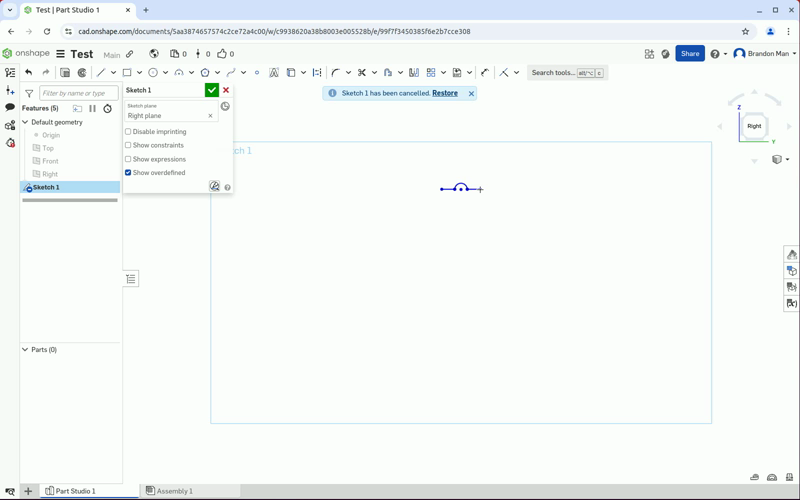
mouse_move(480, 189)
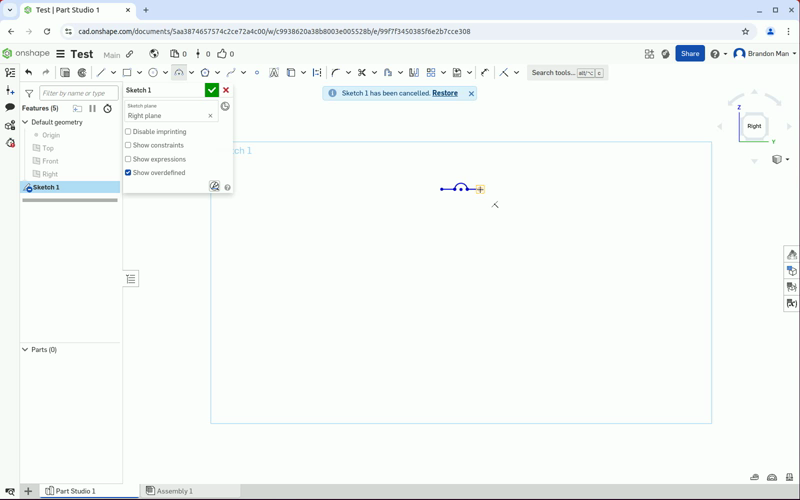
click(480, 189)
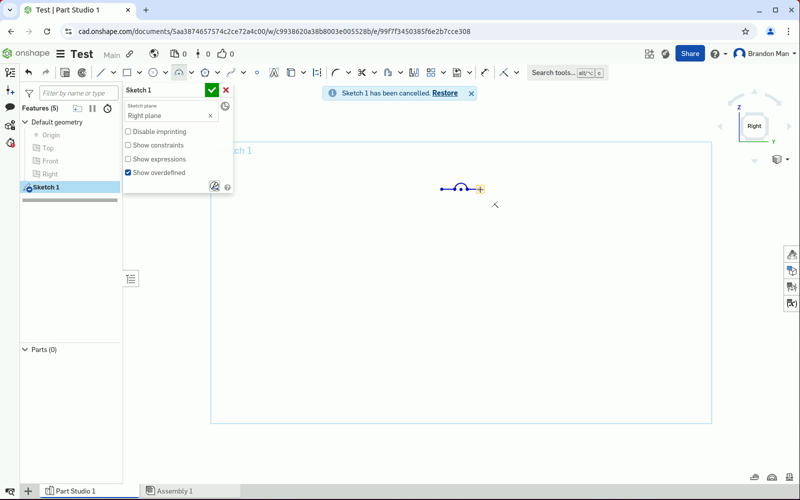
mouse_move(441, 189)
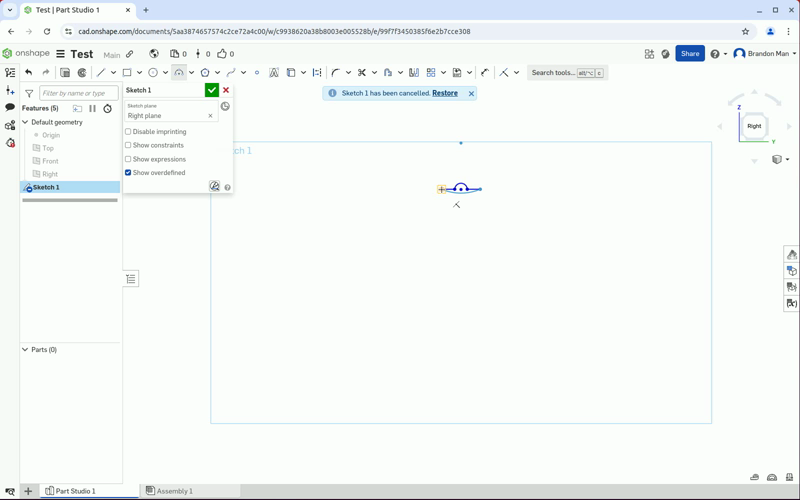
click(441, 189)
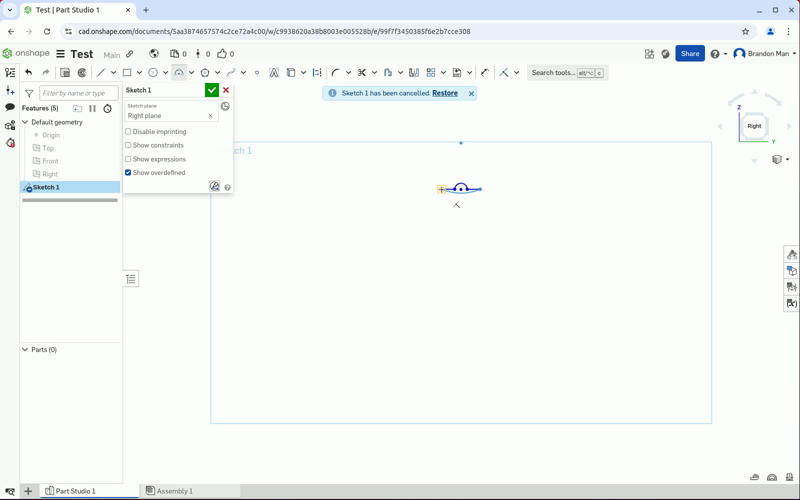
key_down(shift)
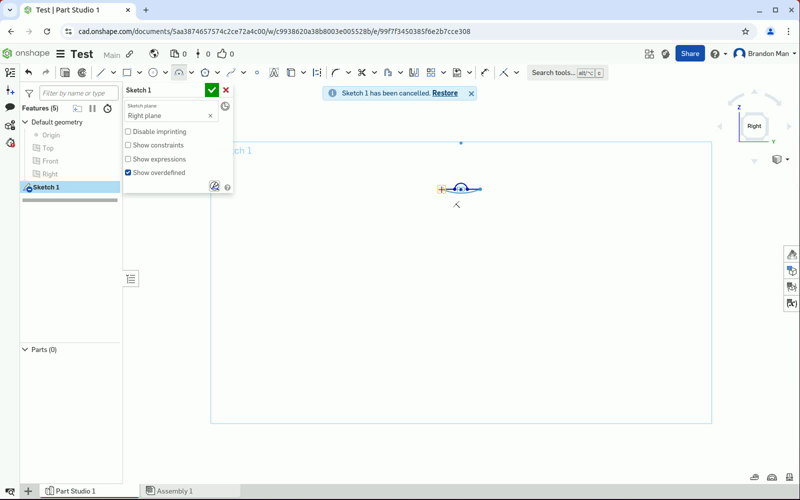
mouse_move(461, 170)
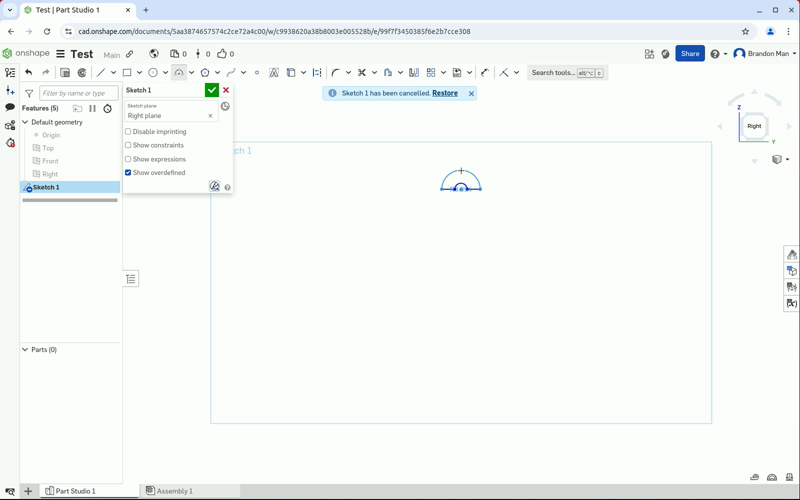
click(461, 170)
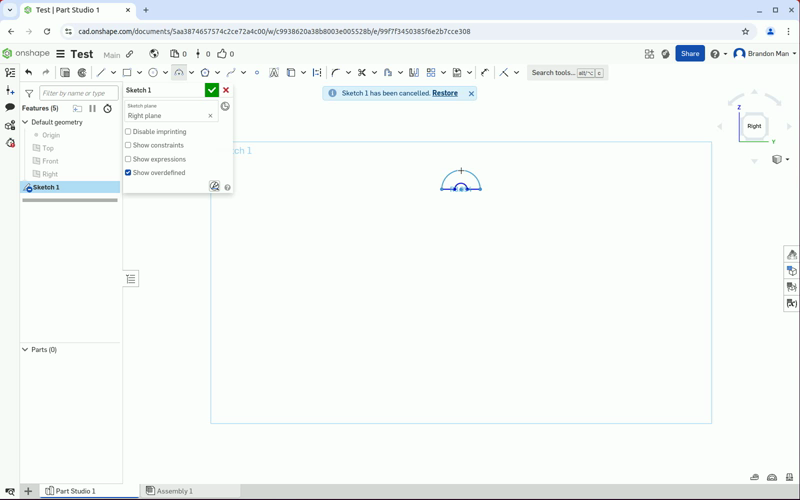
key_up(shift)
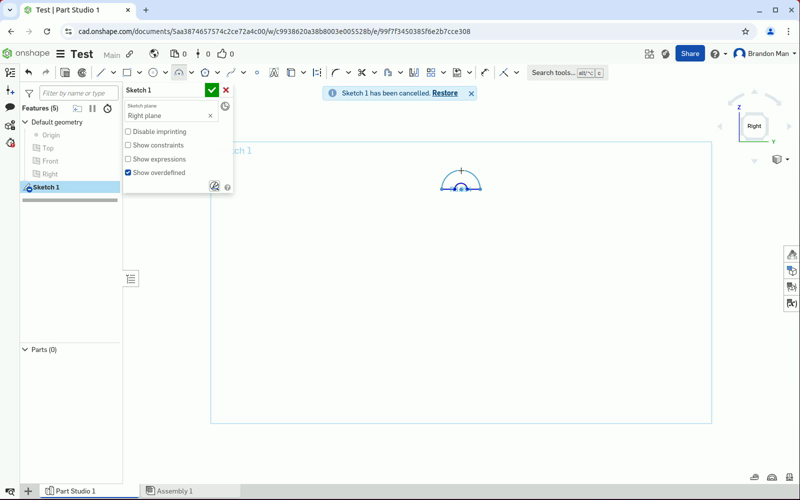
key(esc)
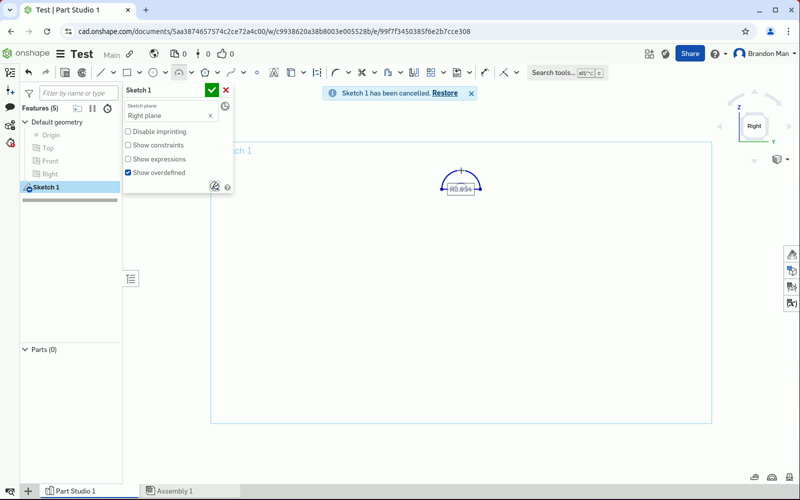
mouse_move(465, 184)
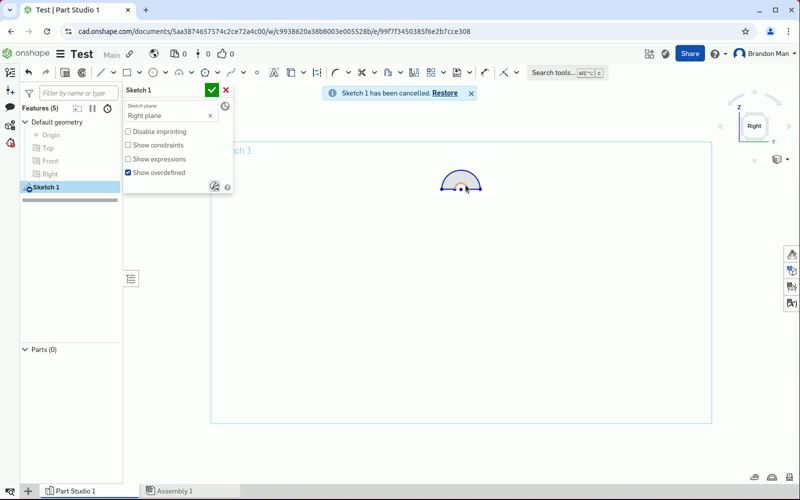
scroll(6)
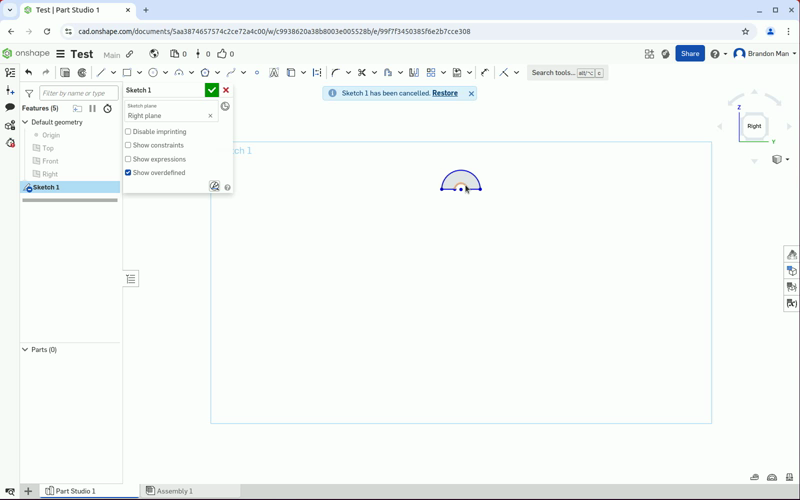
scroll(6)
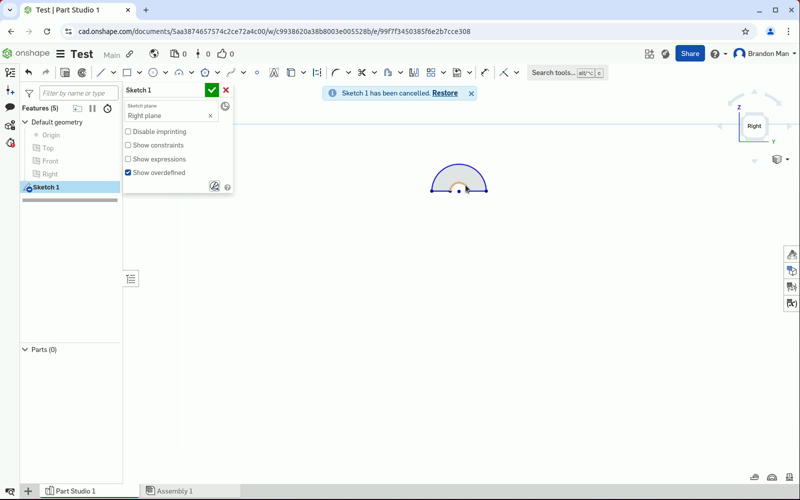
scroll(6)
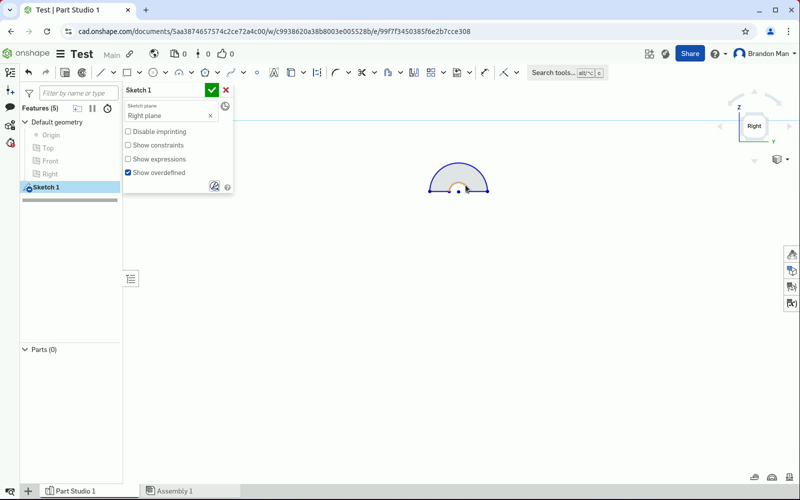
scroll(6)
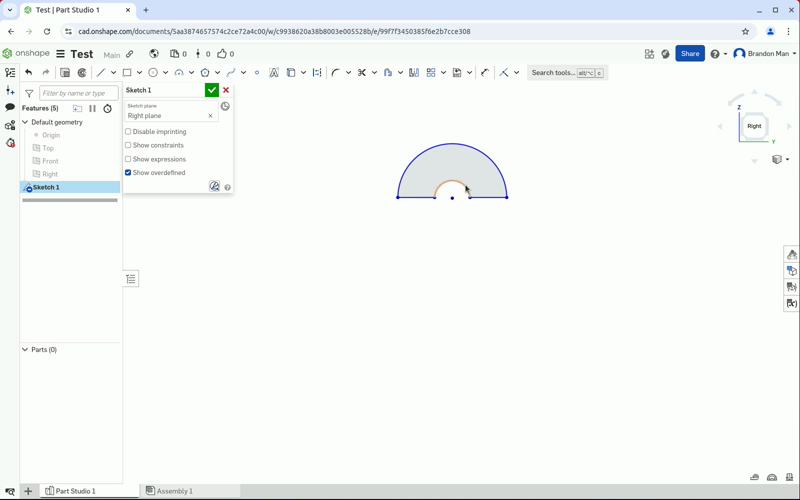
scroll(6)
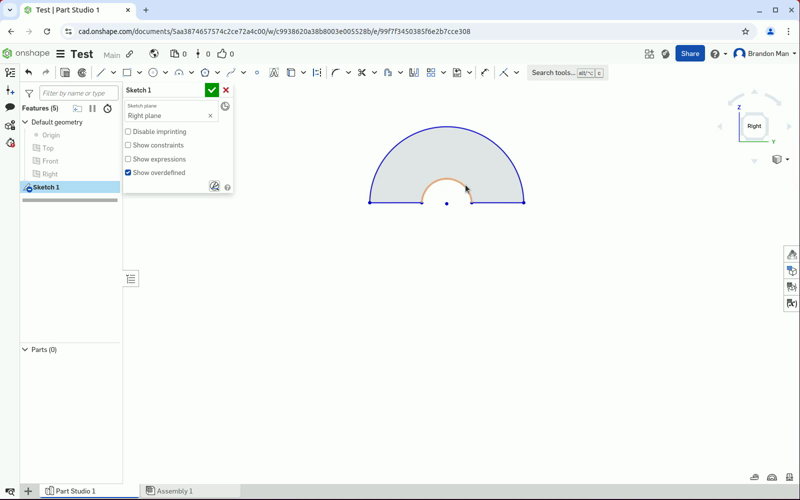
scroll(6)
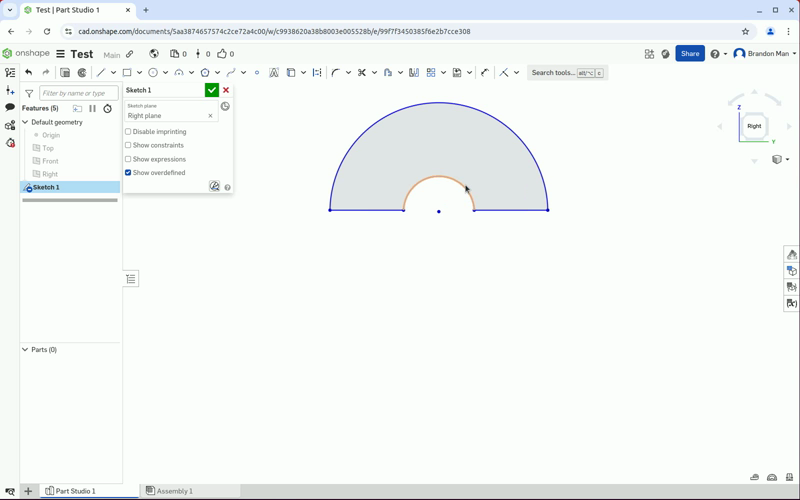
scroll(6)
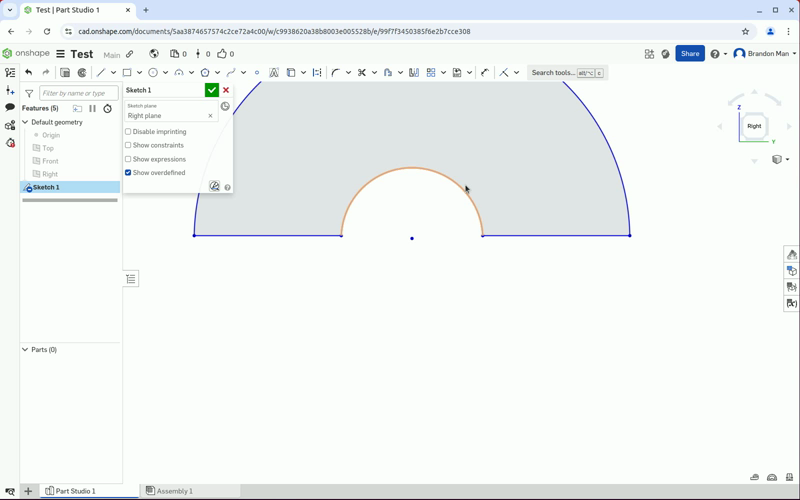
click(465, 184)
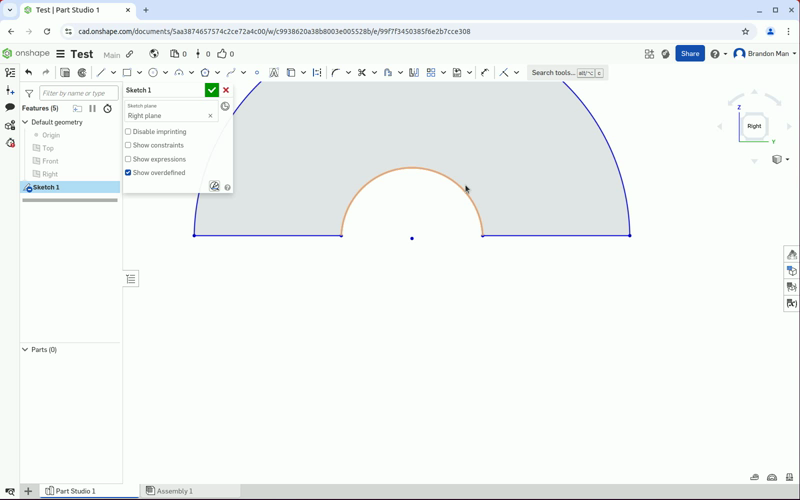
scroll(-6)
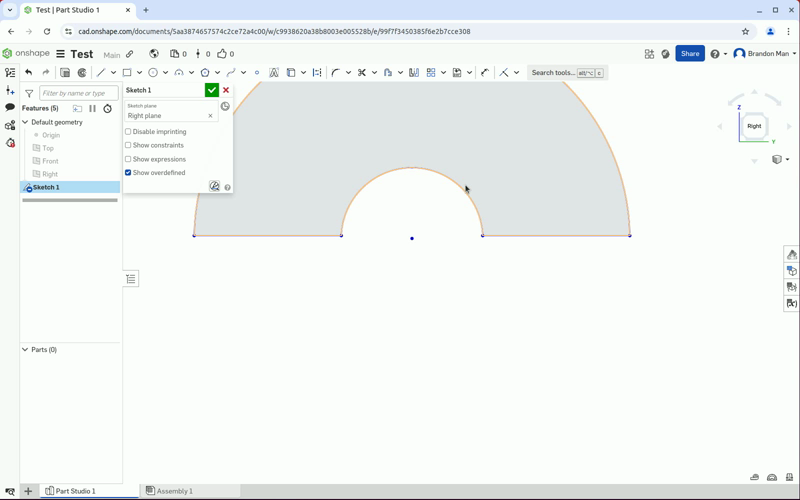
scroll(-6)
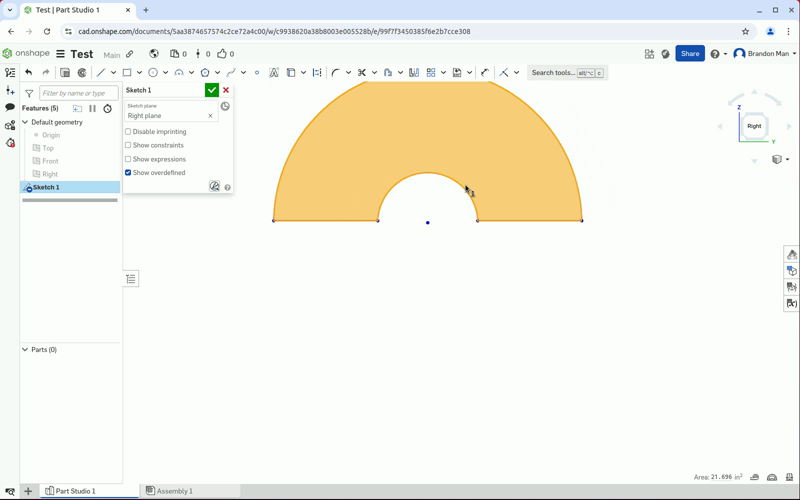
scroll(-6)
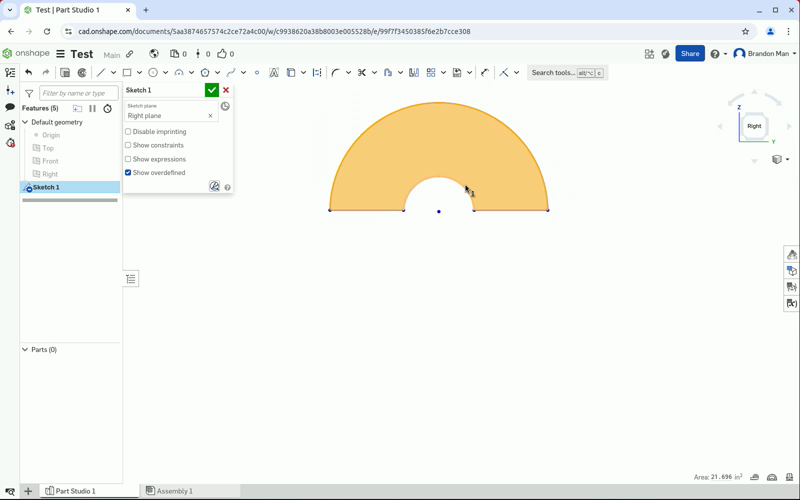
scroll(-6)
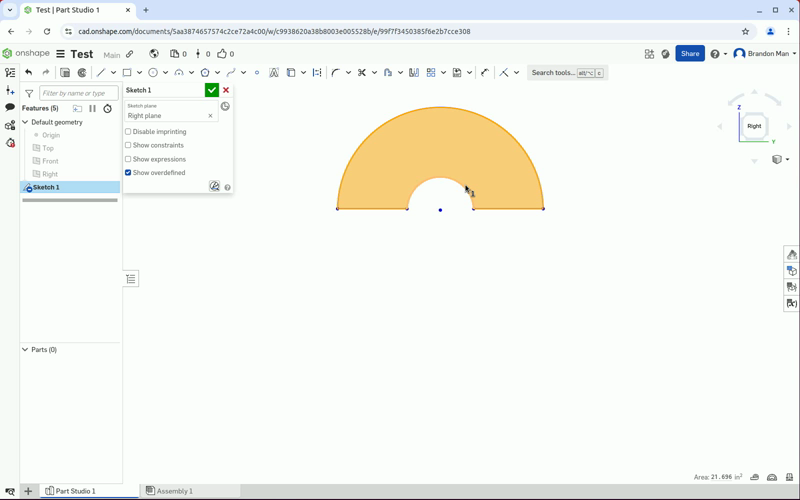
scroll(-6)
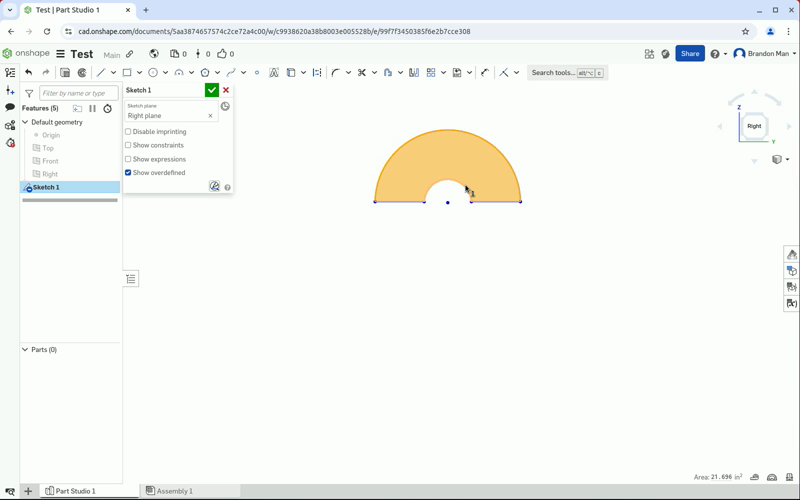
scroll(-6)
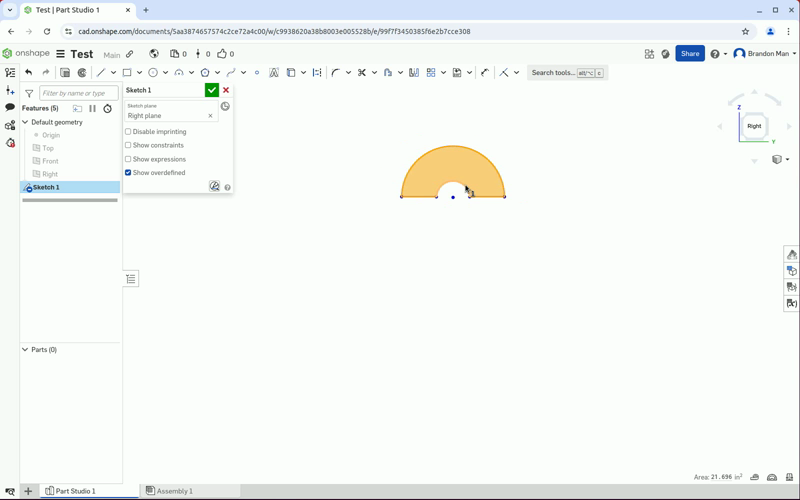
scroll(-6)
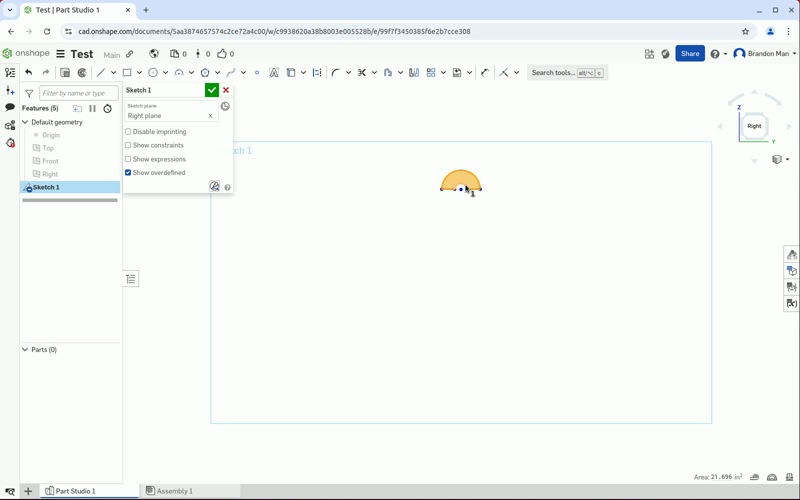
mouse_move(73, 352)
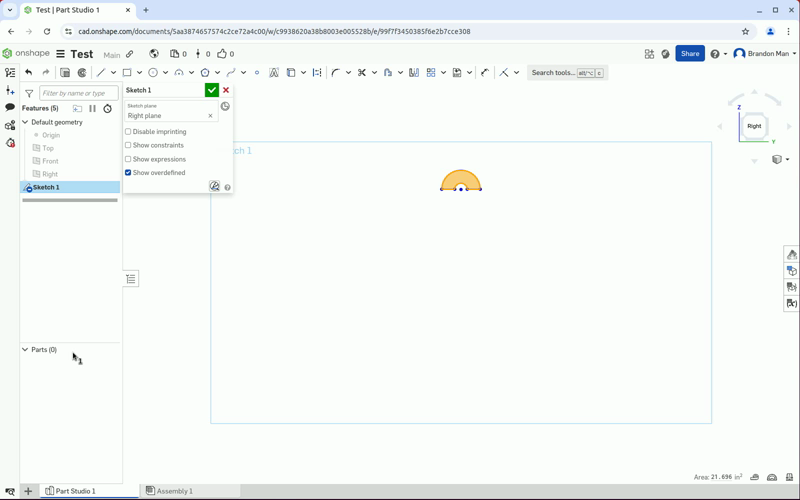
key(shift+y)
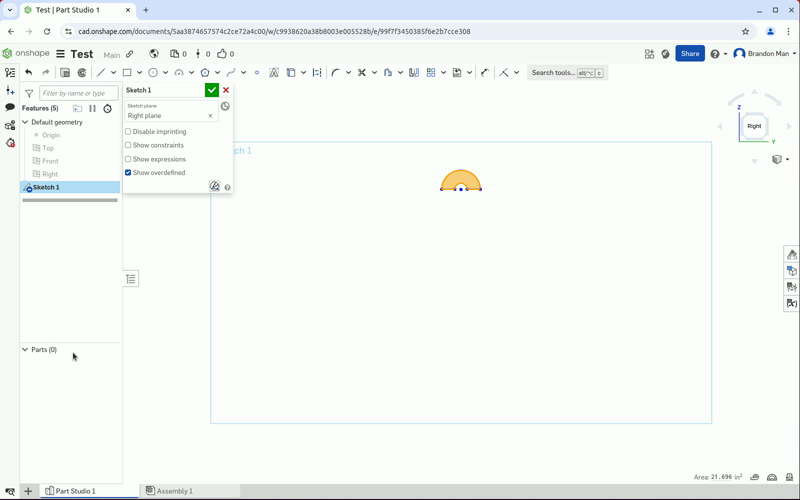
key(shift+e)
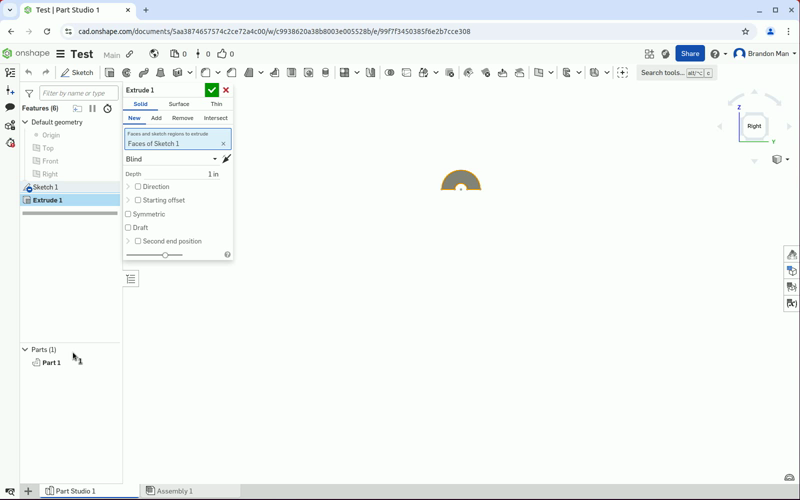
mouse_move(143, 106)
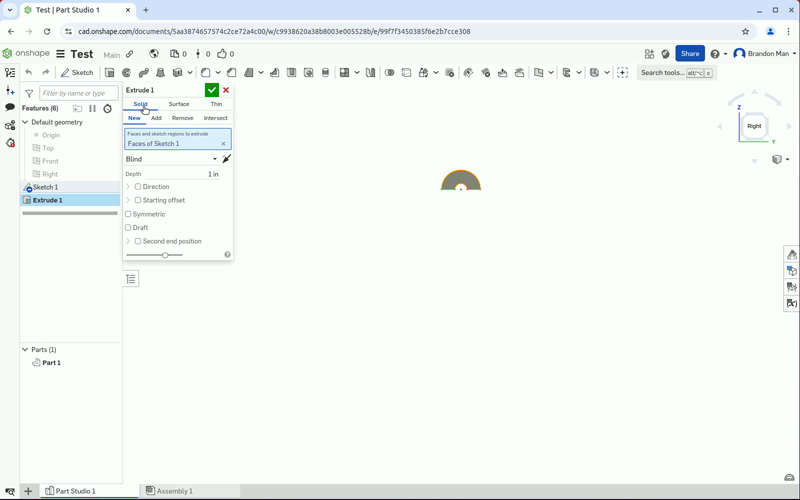
click(143, 106)
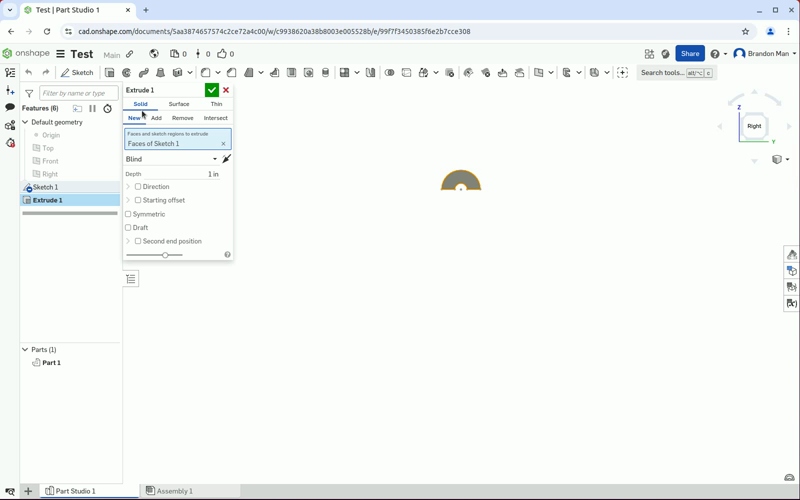
mouse_move(137, 120)
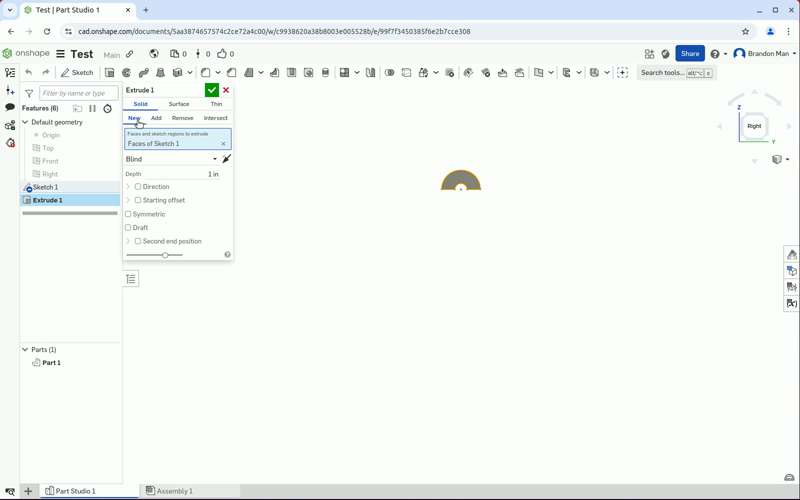
click(137, 120)
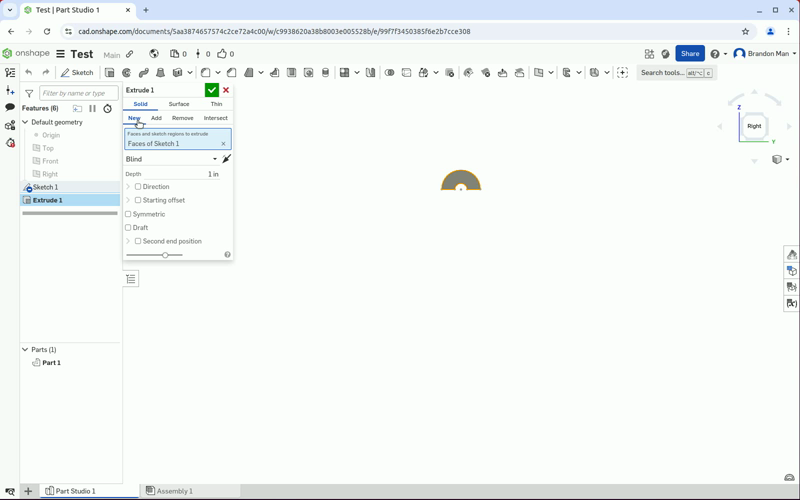
key(tab, 4)
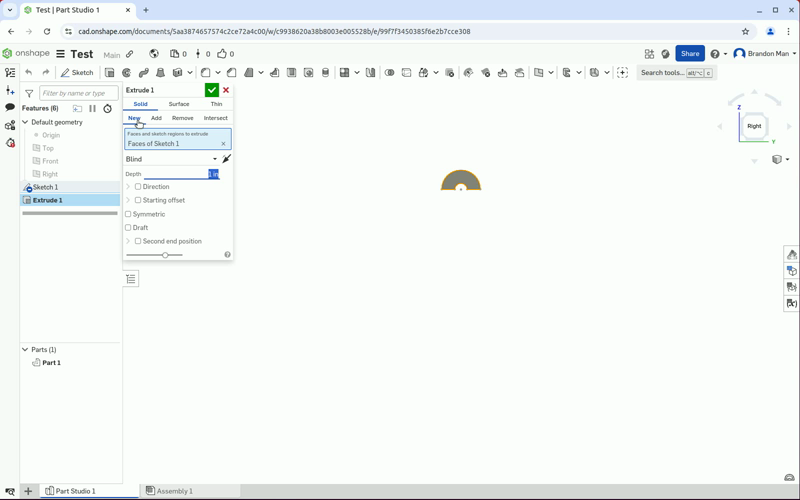
text(2.648)
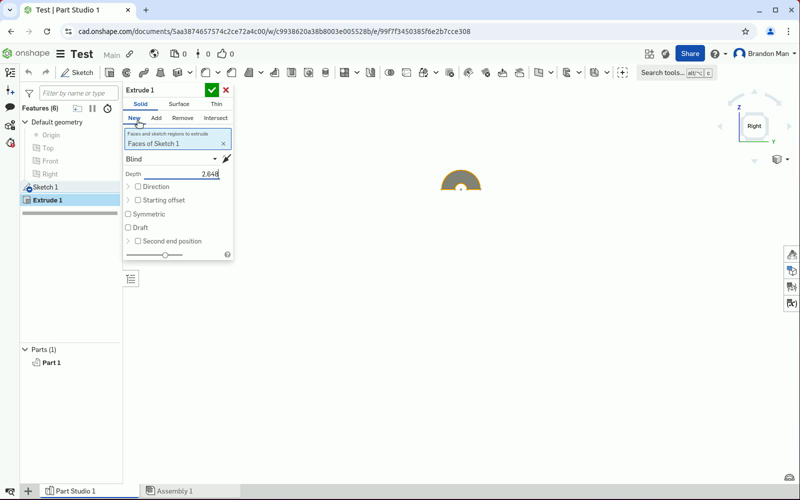
key(enter)
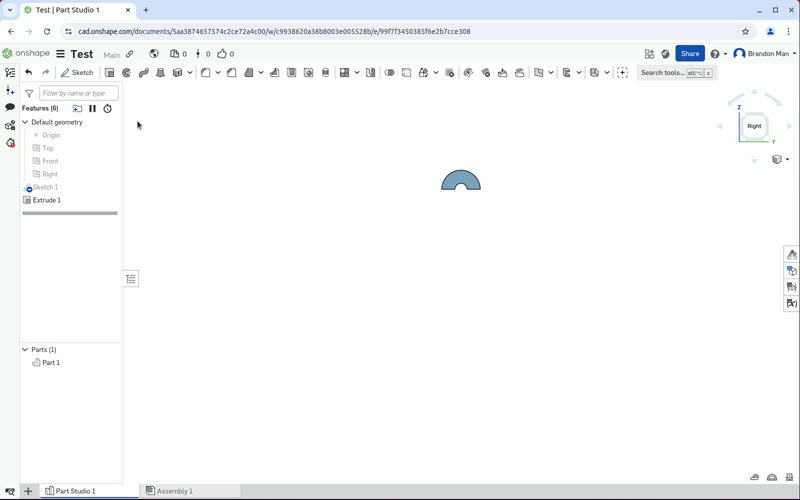
key(shift+h)
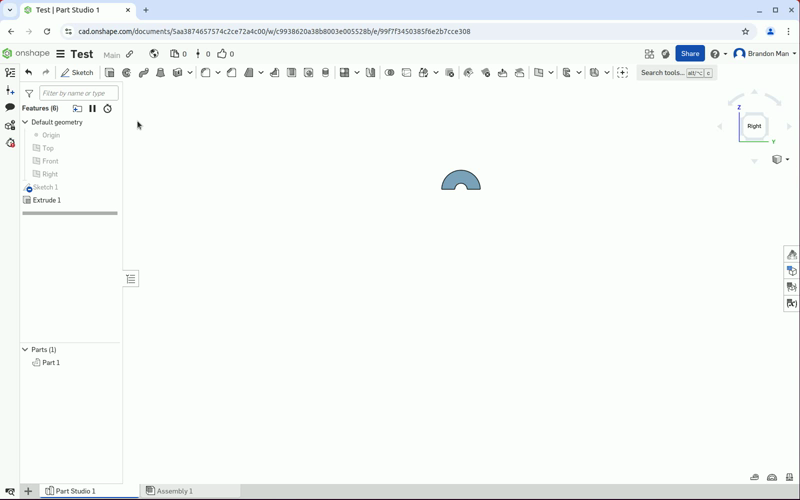
key(shift+h)
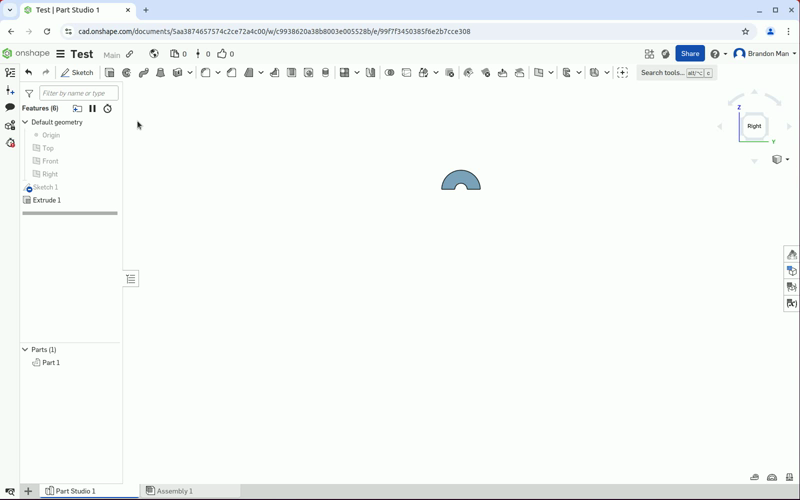
mouse_move(73, 189)
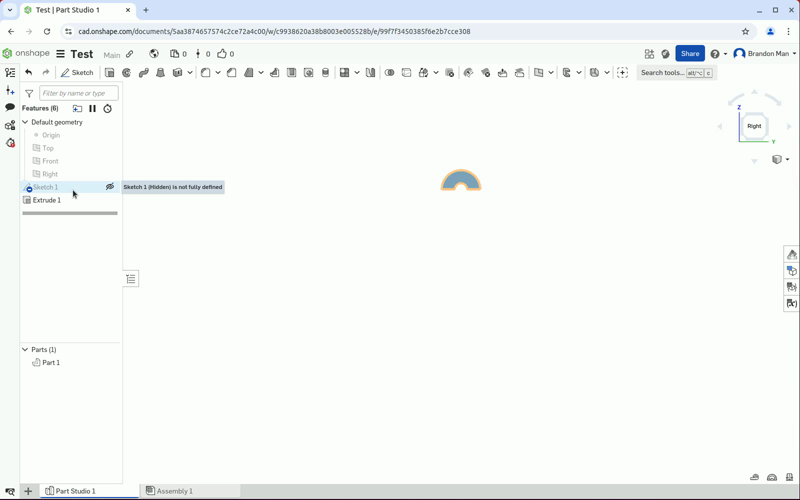
click(73, 189)
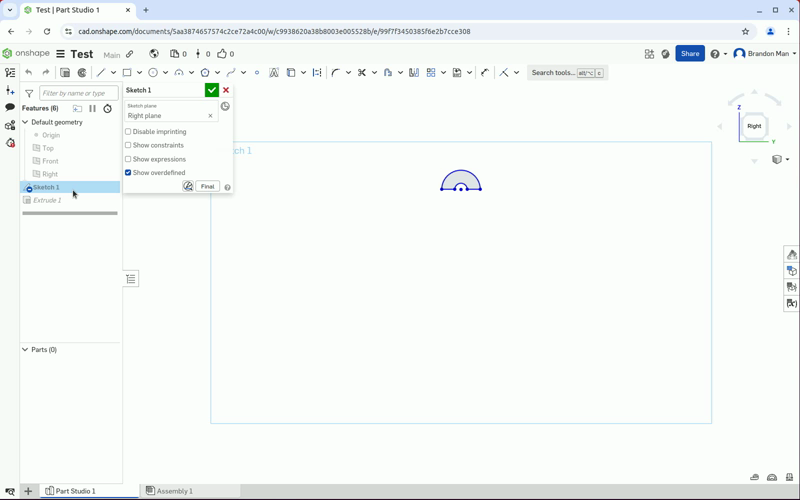
mouse_move(229, 92)
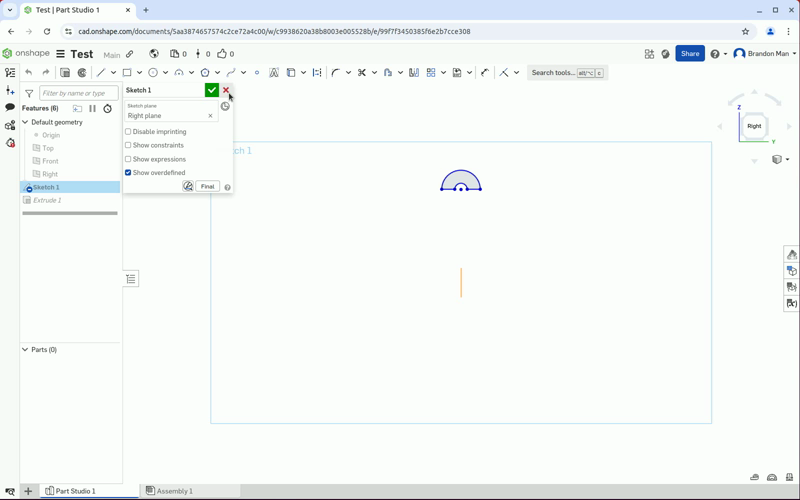
click(229, 92)
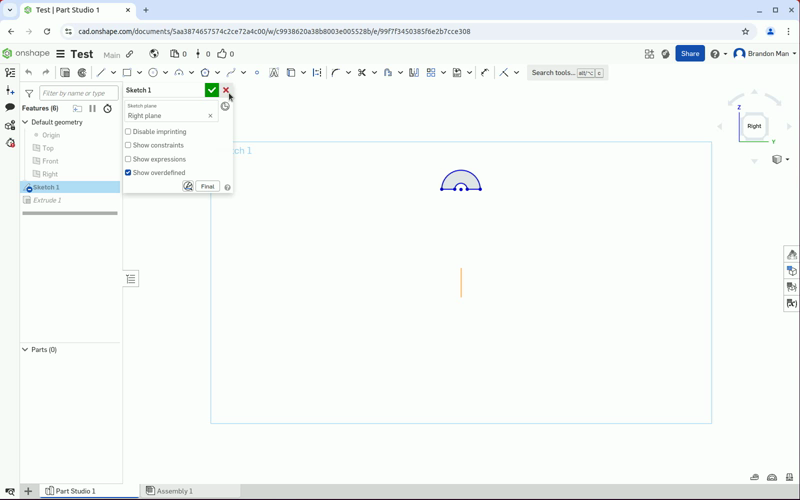
key(shift+s)
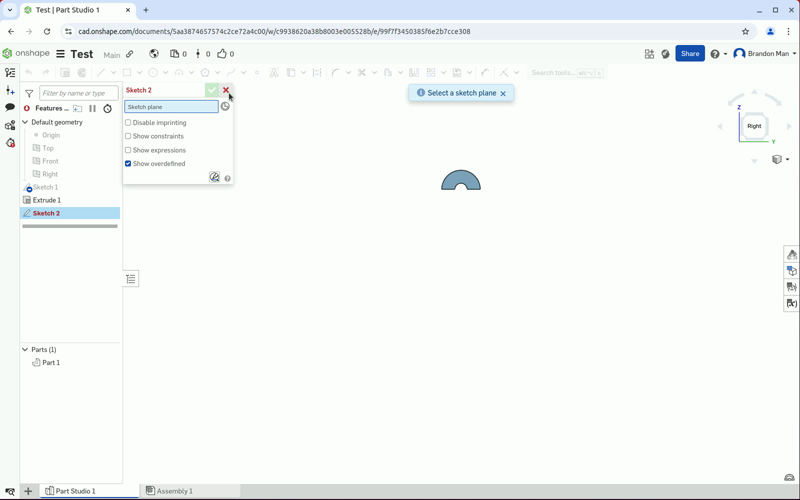
mouse_move(73, 176)
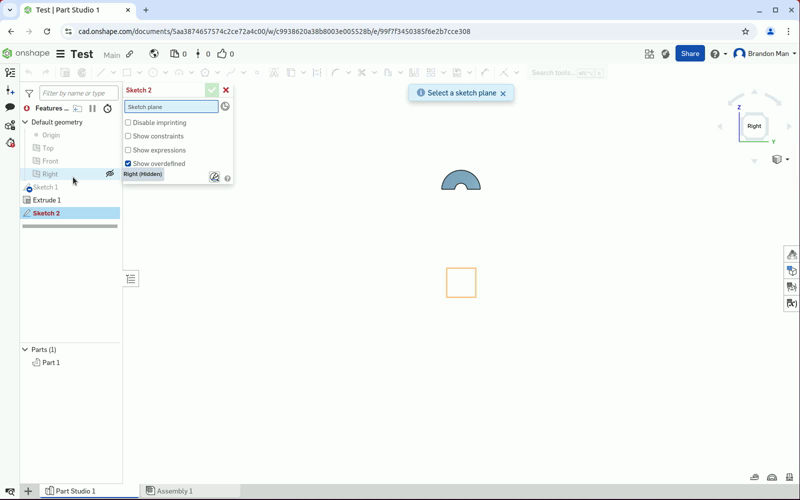
click(73, 176)
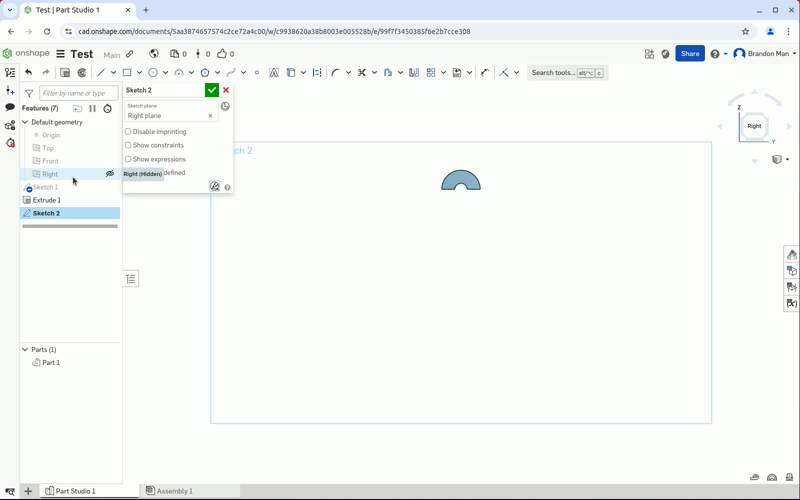
mouse_move(73, 352)
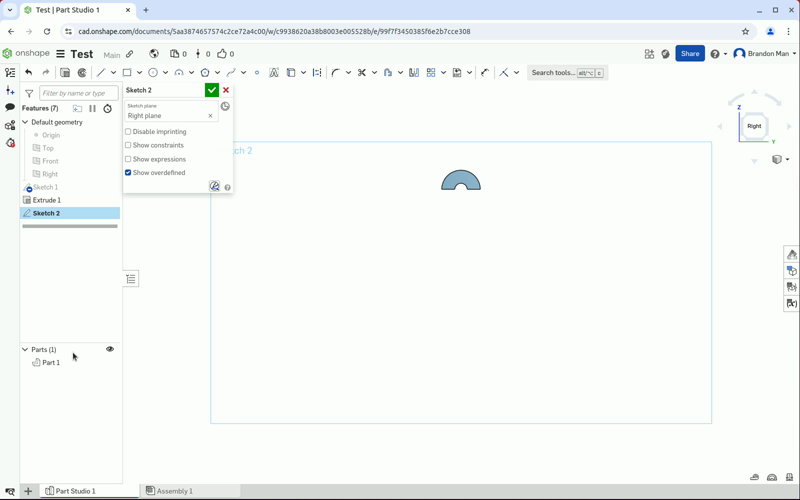
key(y)
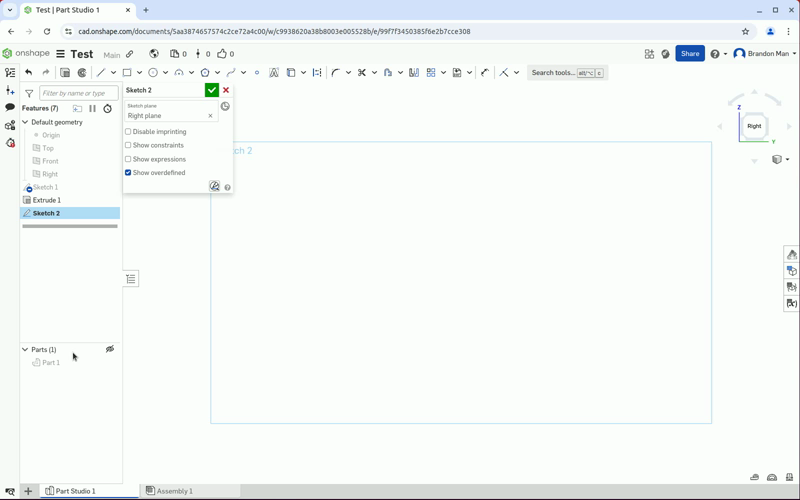
key(a)
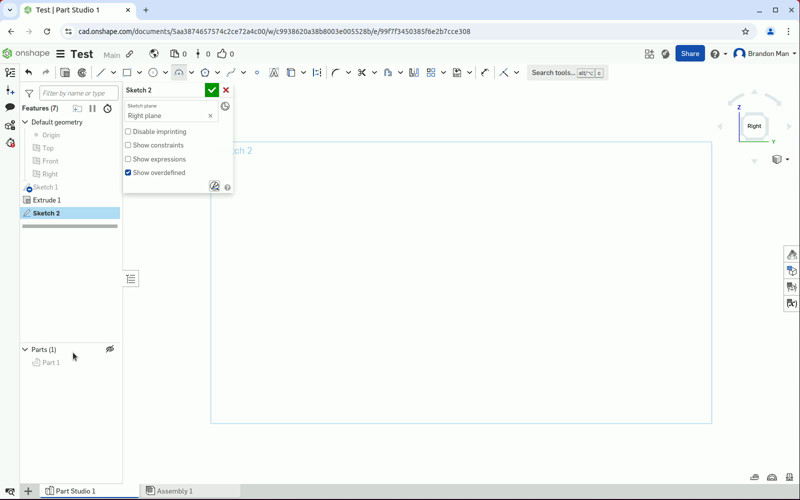
key_down(shift)
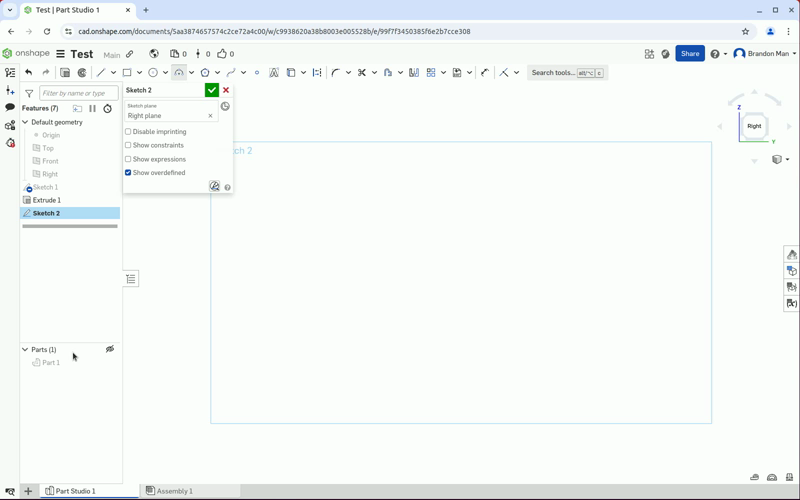
mouse_move(441, 282)
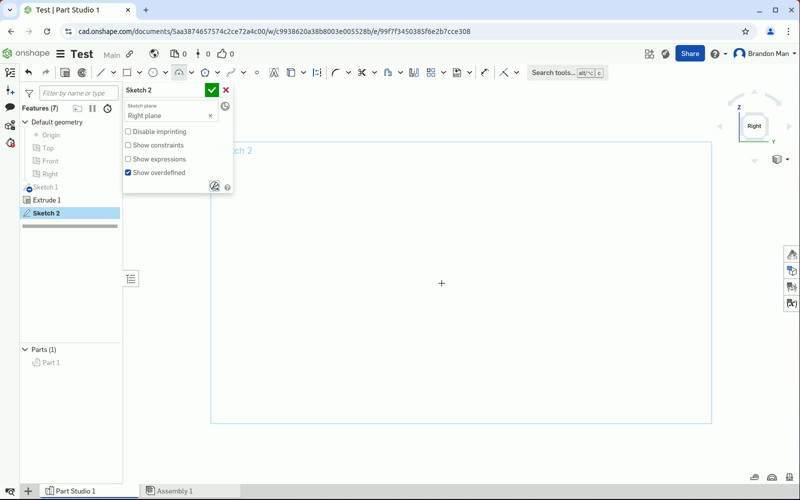
click(441, 282)
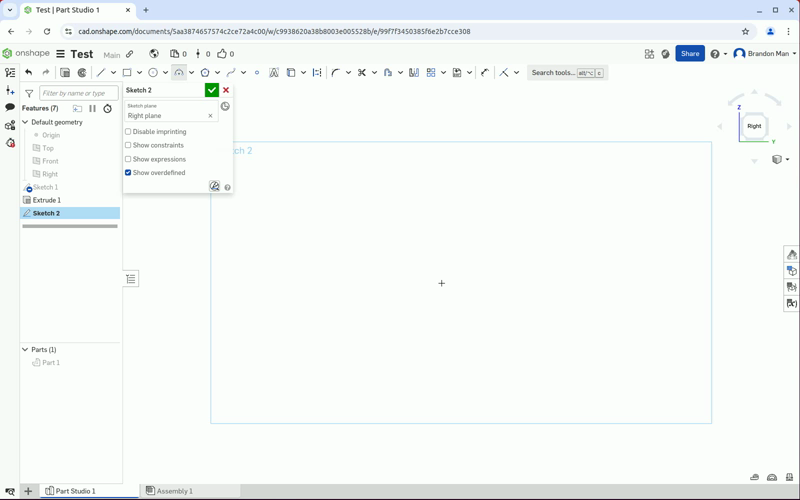
key_up(shift)
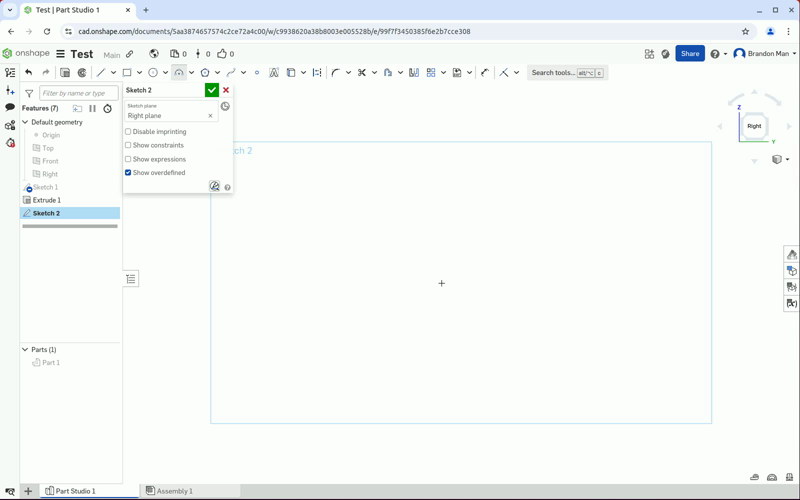
key_down(shift)
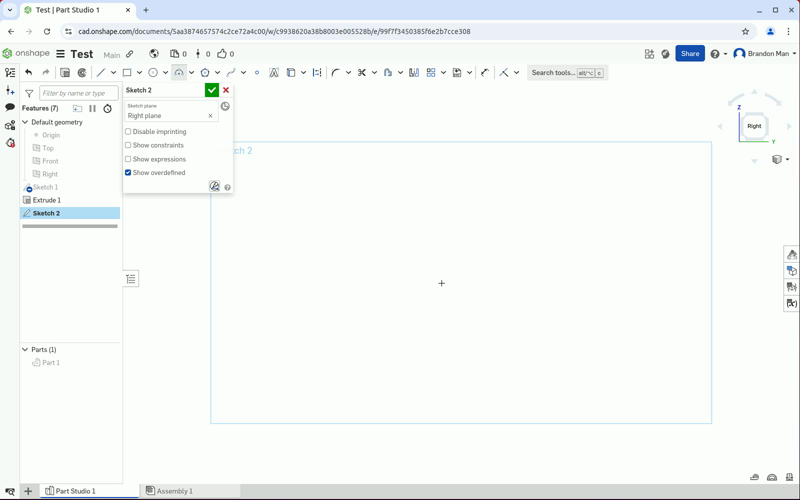
mouse_move(479, 282)
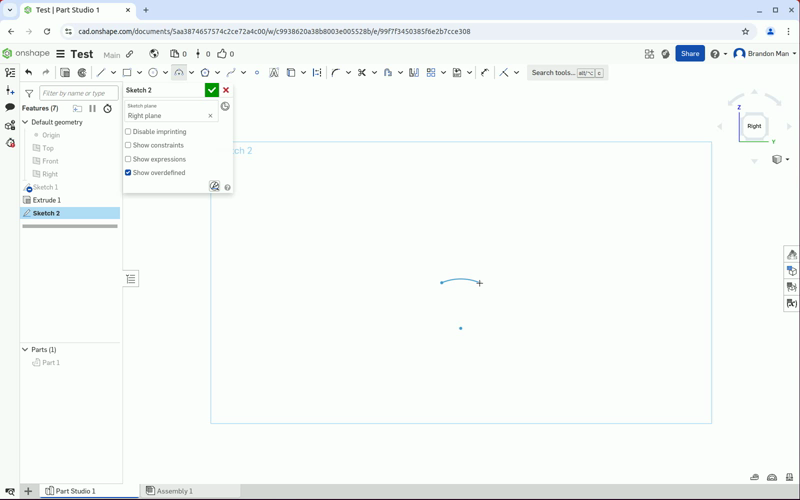
click(479, 282)
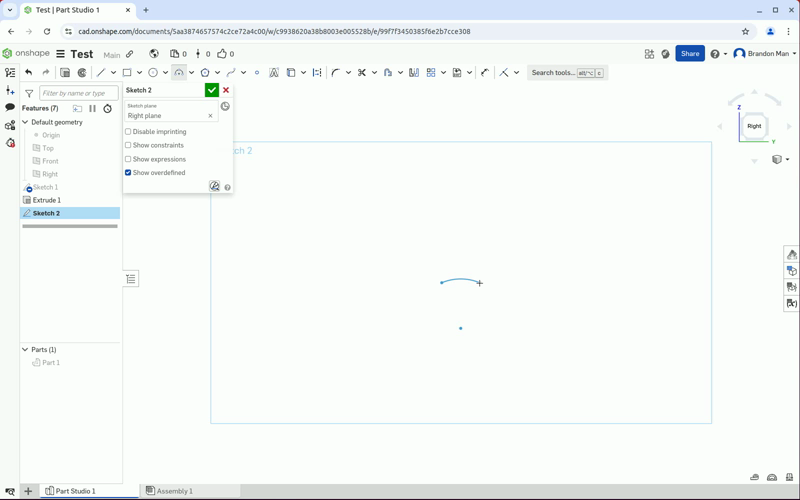
mouse_move(460, 301)
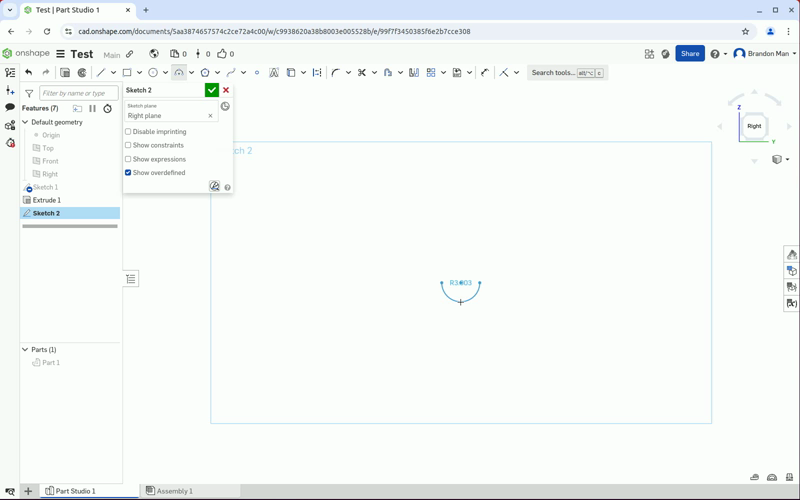
click(460, 301)
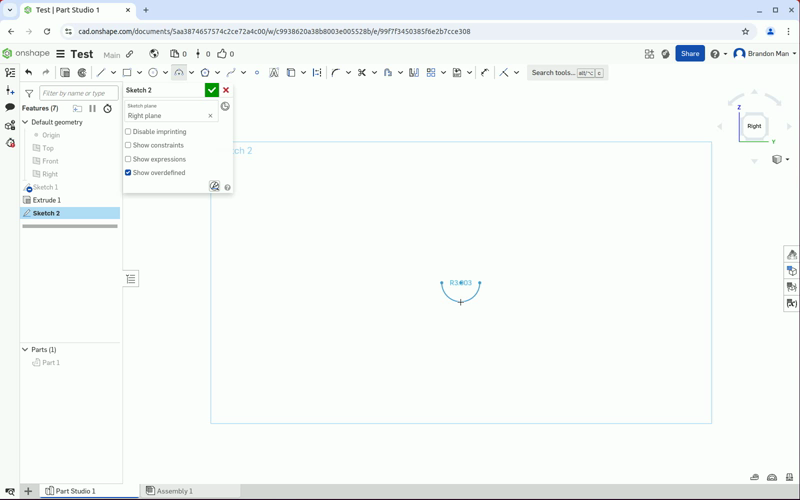
key_up(shift)
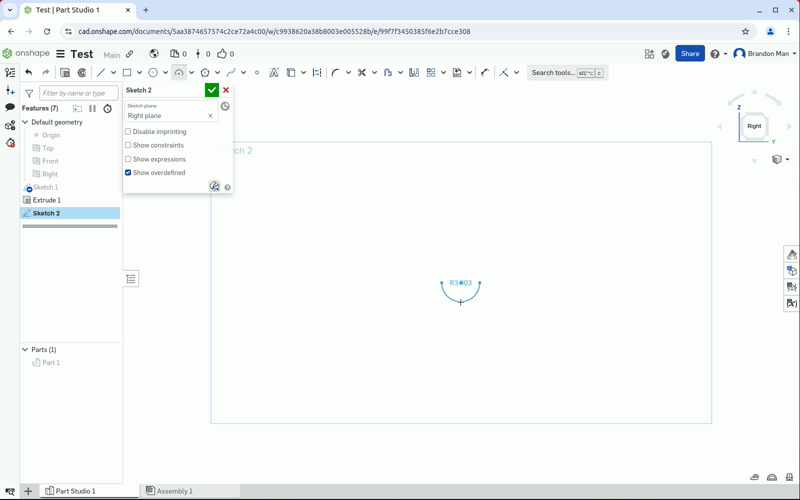
key(esc)
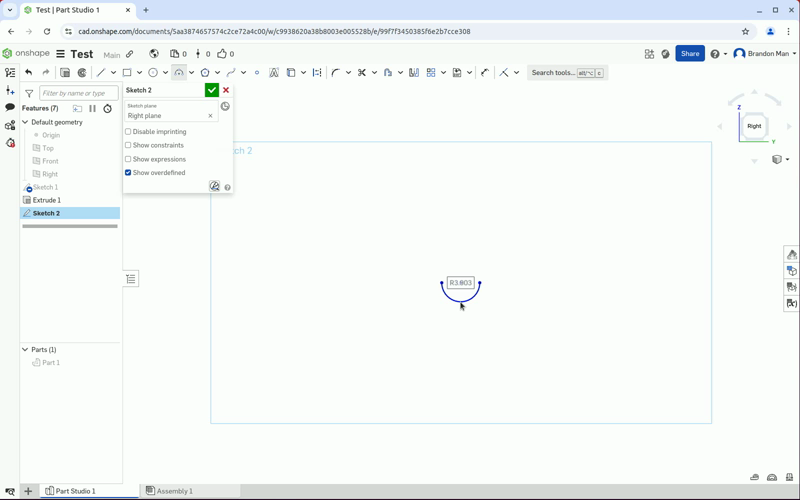
key(l)
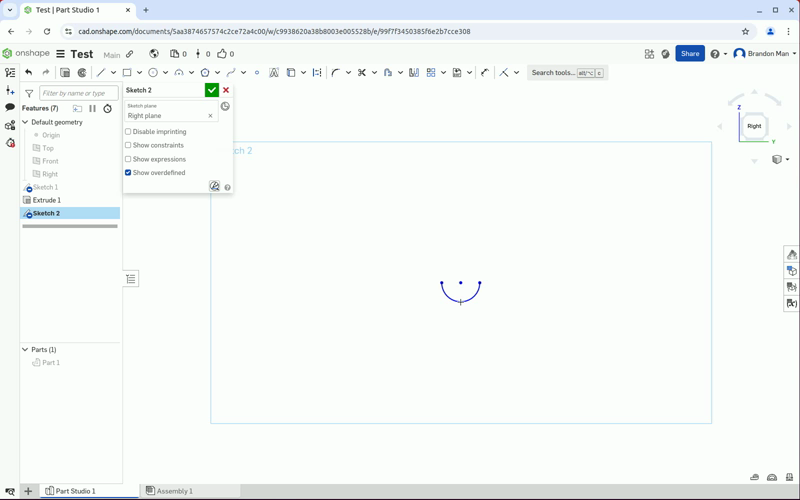
mouse_move(479, 282)
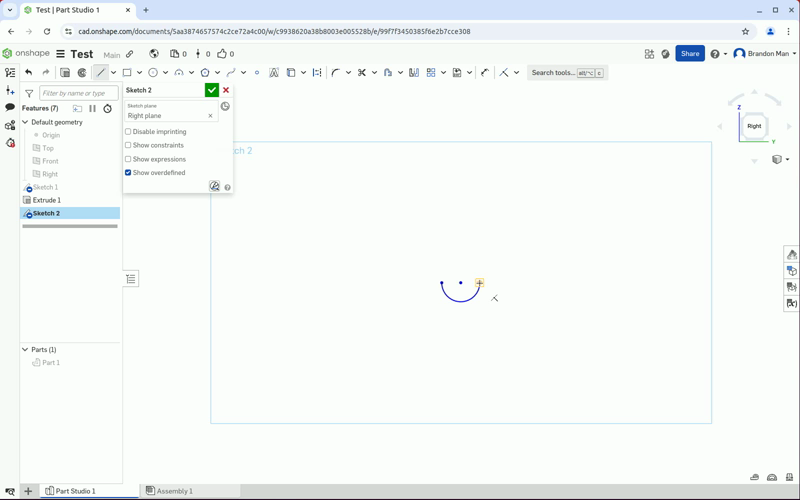
click(479, 282)
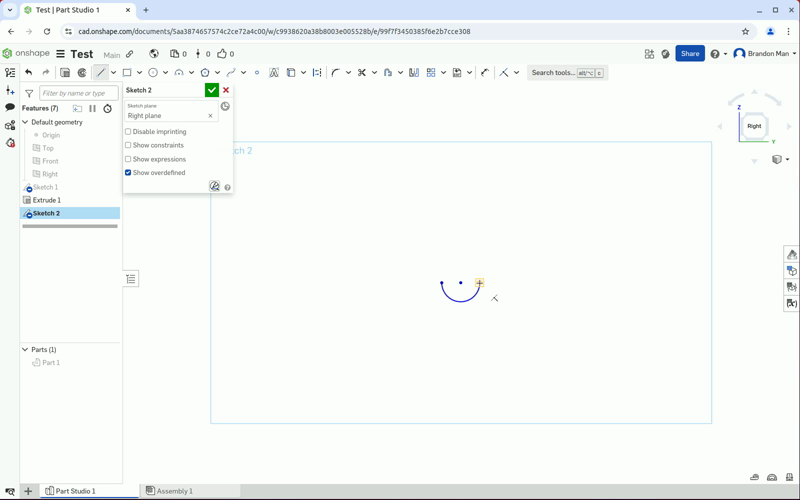
key_down(shift)
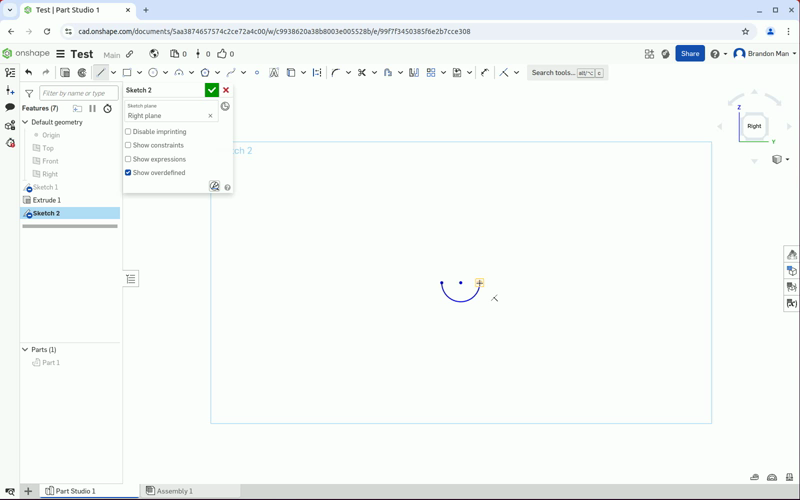
mouse_move(479, 189)
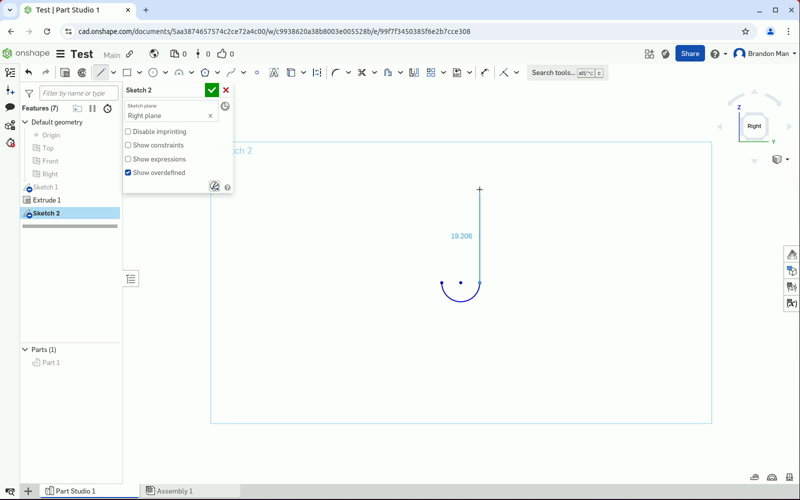
click(479, 189)
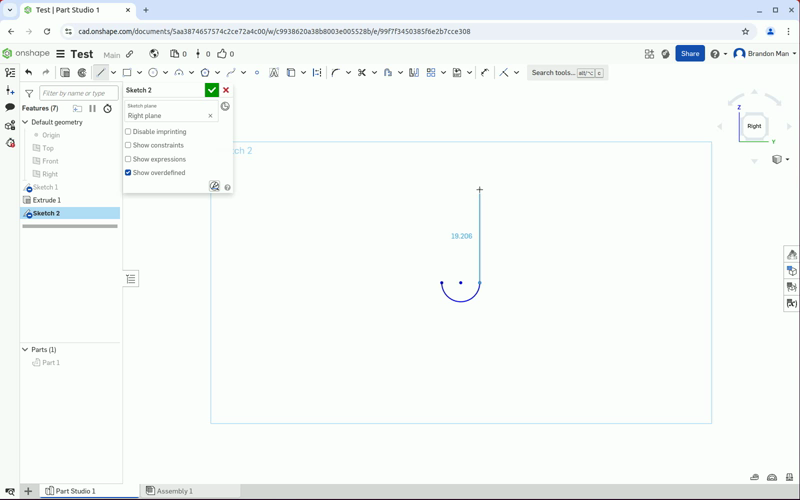
key_up(shift)
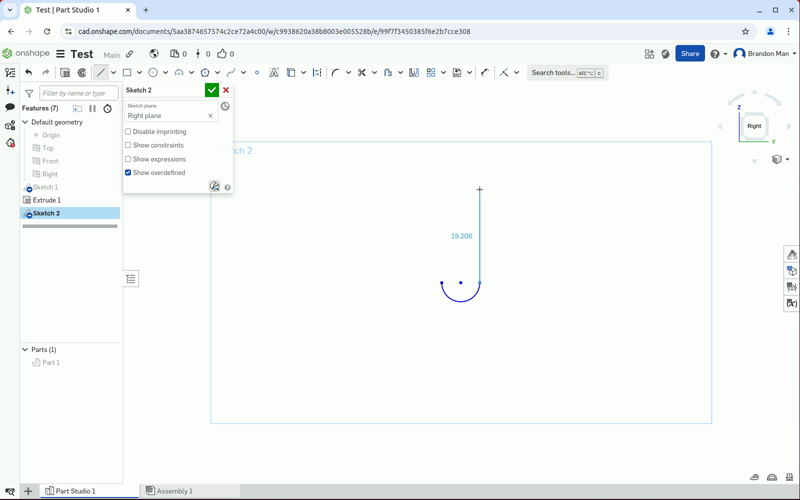
key_down(shift)
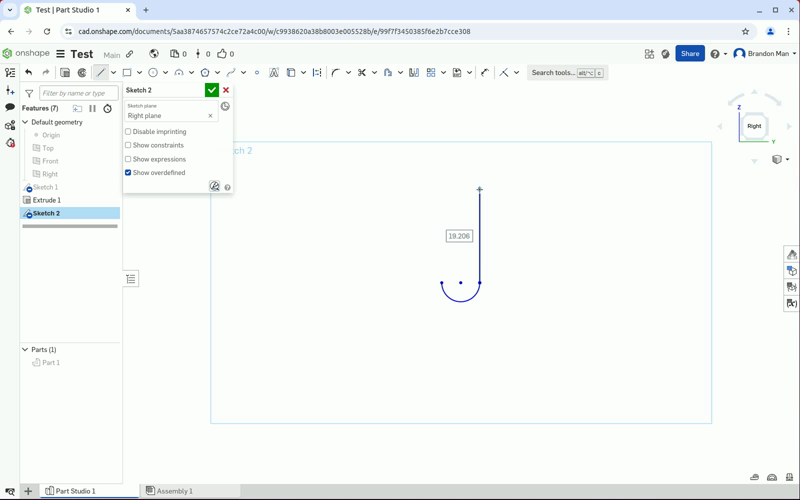
mouse_move(509, 189)
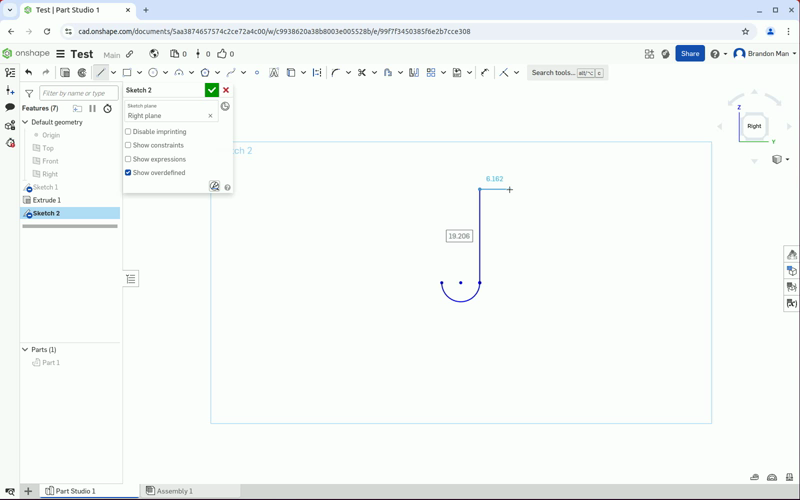
mouse_move(466, 189)
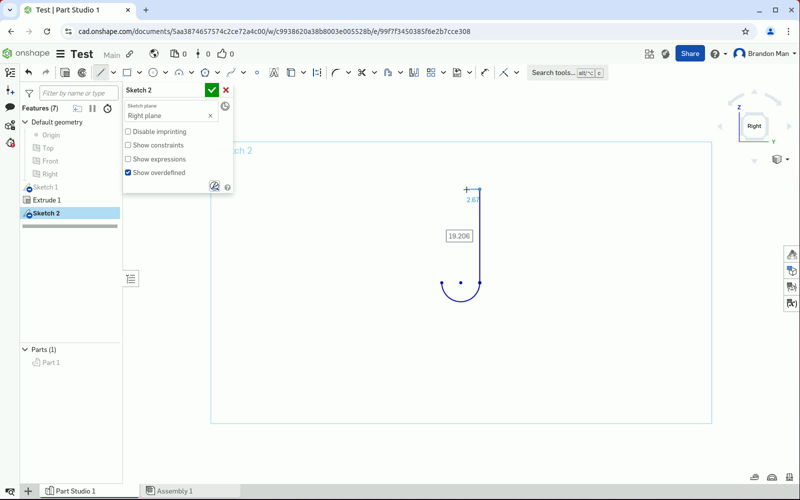
click(466, 189)
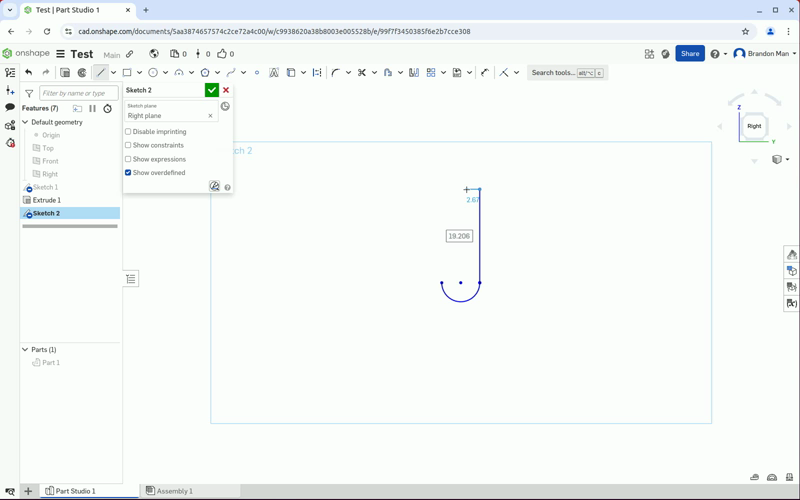
key_up(shift)
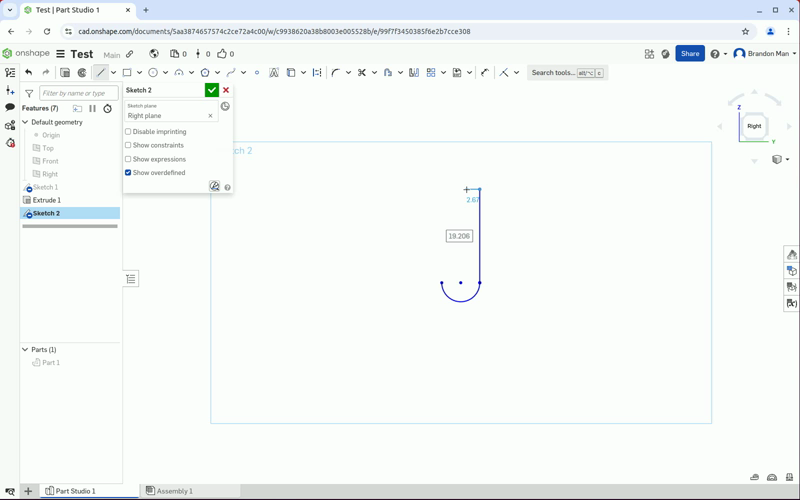
key(esc)
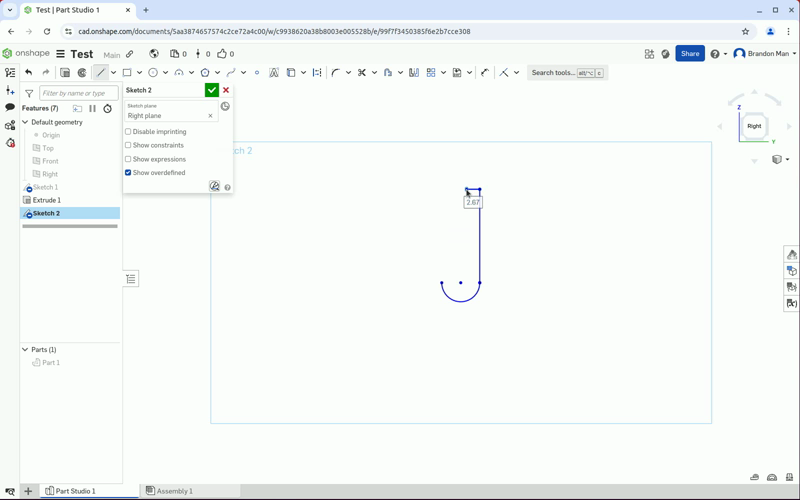
key(a)
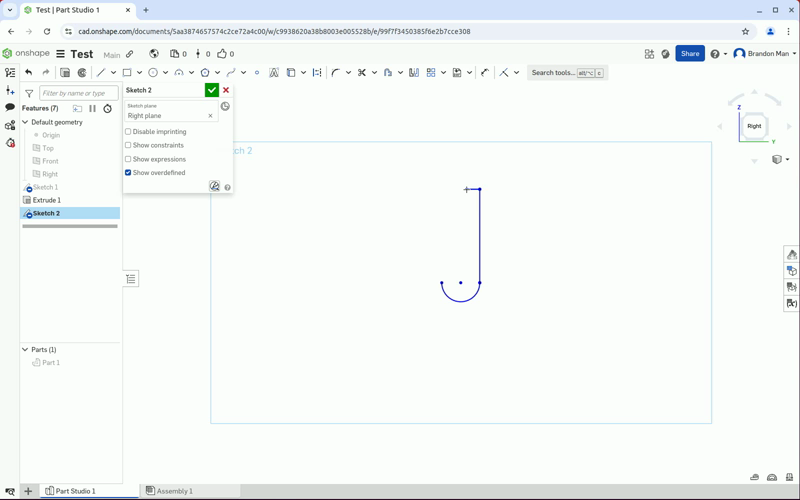
mouse_move(466, 189)
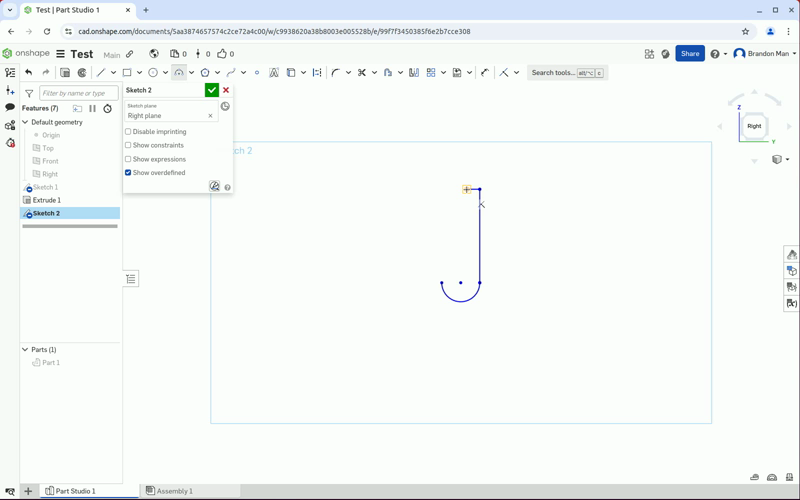
click(466, 189)
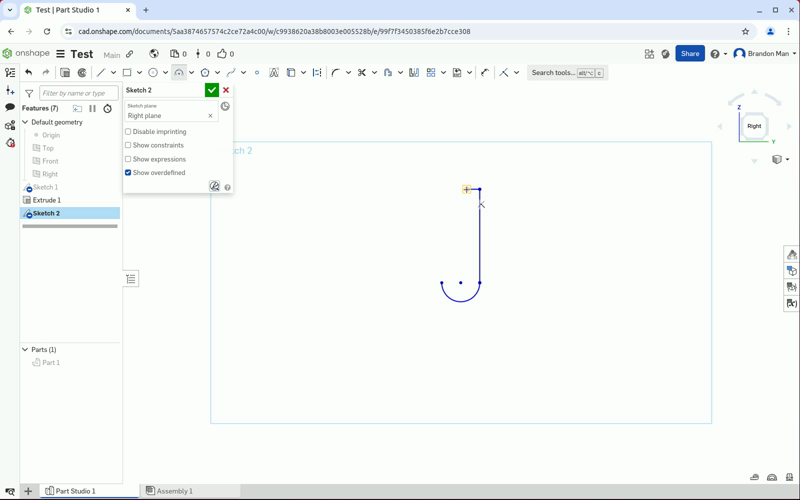
key_down(shift)
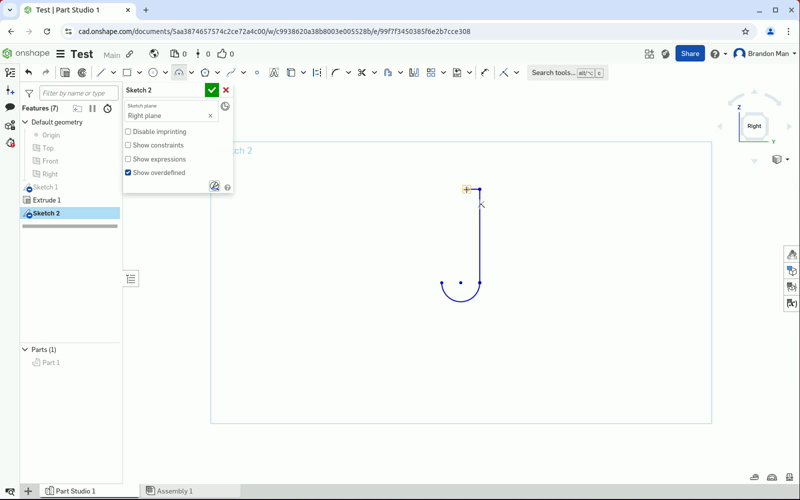
mouse_move(454, 189)
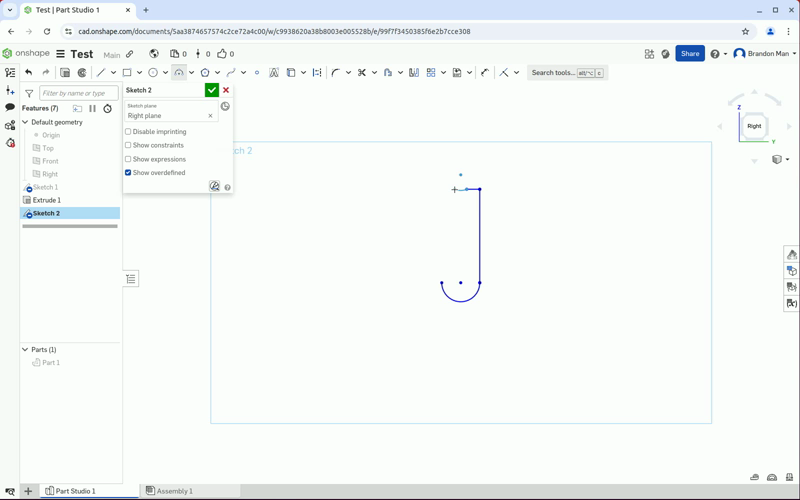
click(454, 189)
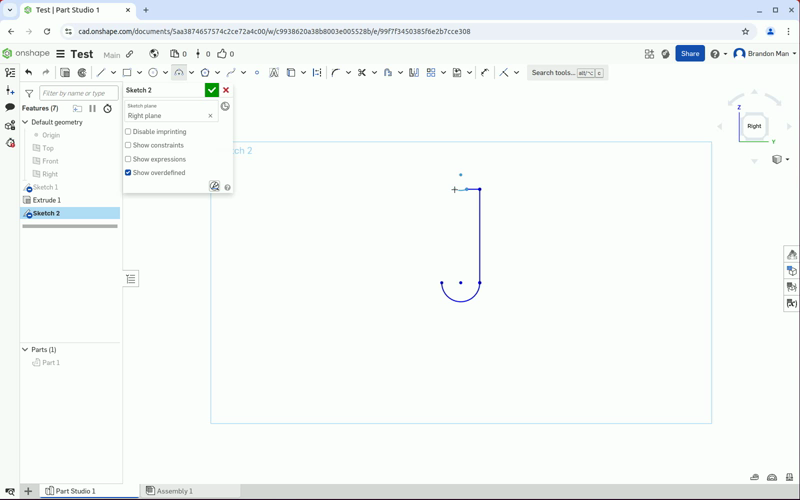
mouse_move(460, 195)
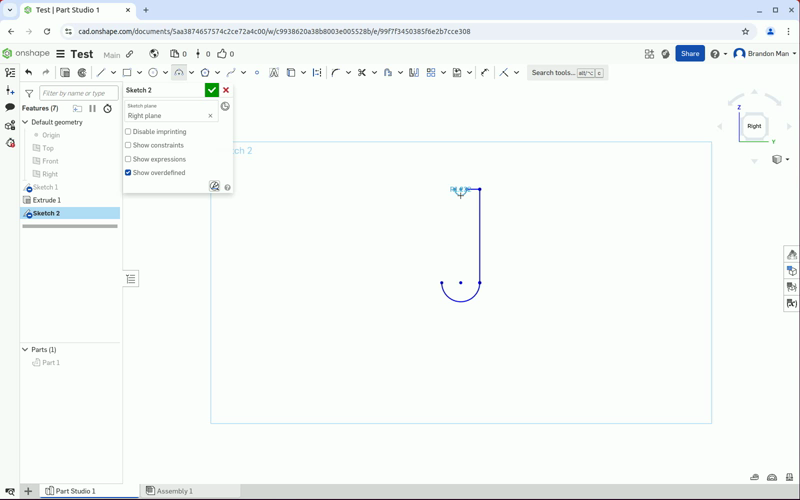
click(460, 195)
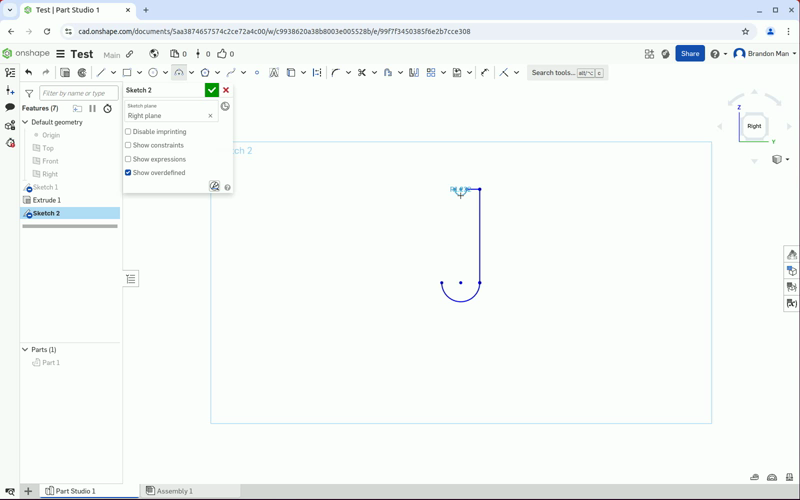
key_up(shift)
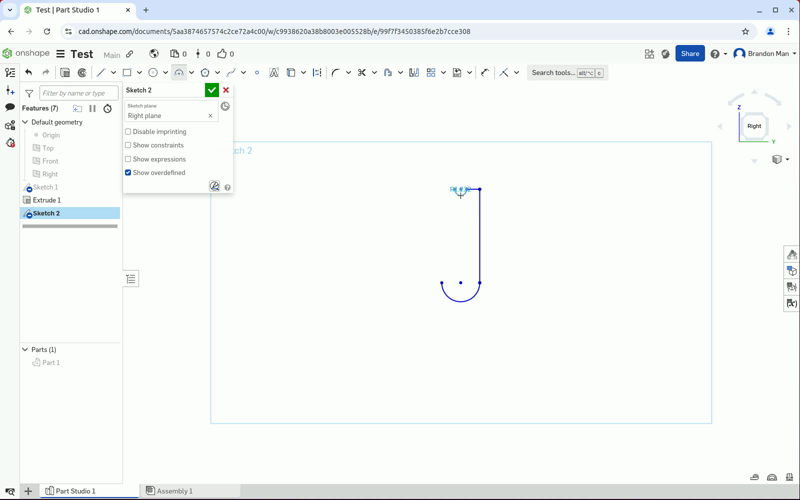
key(esc)
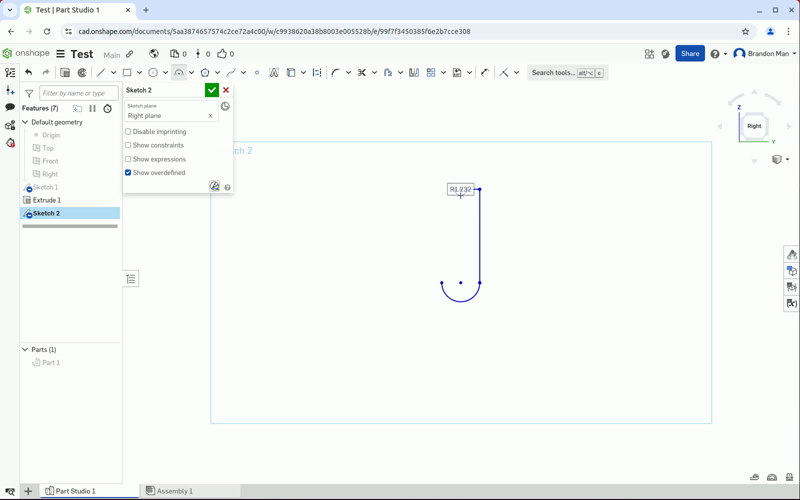
key(l)
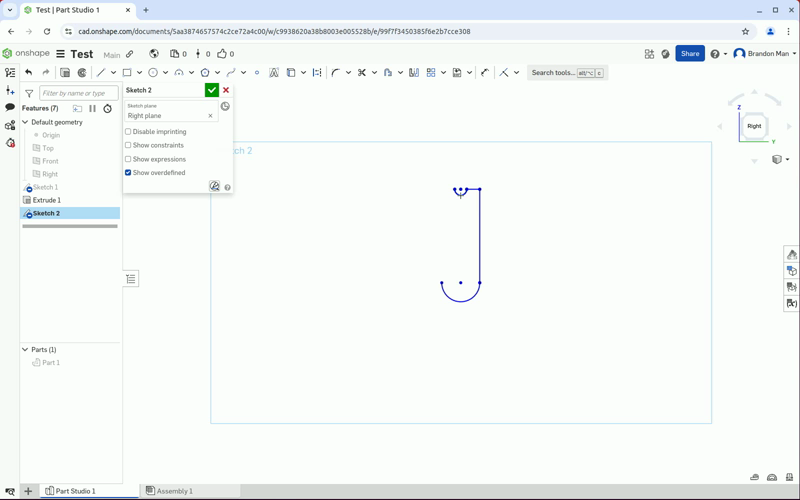
mouse_move(454, 189)
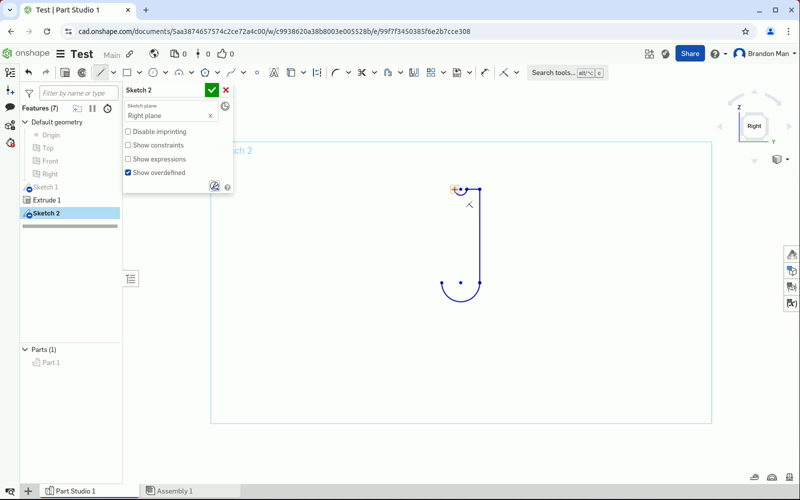
click(454, 189)
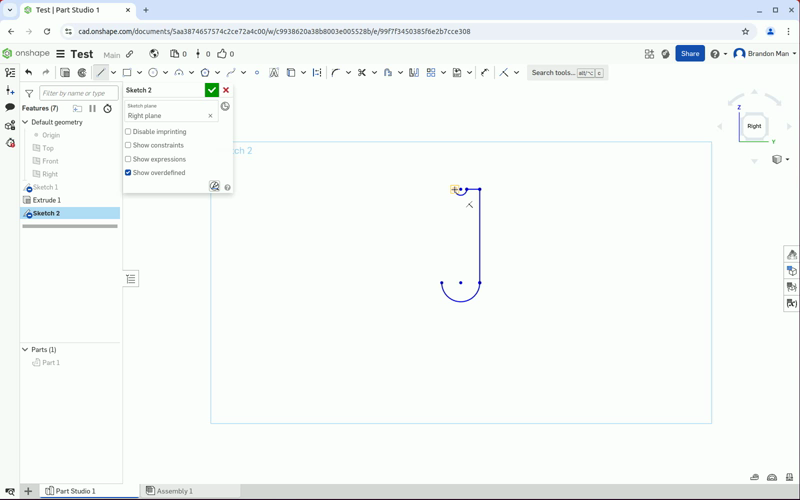
key_down(shift)
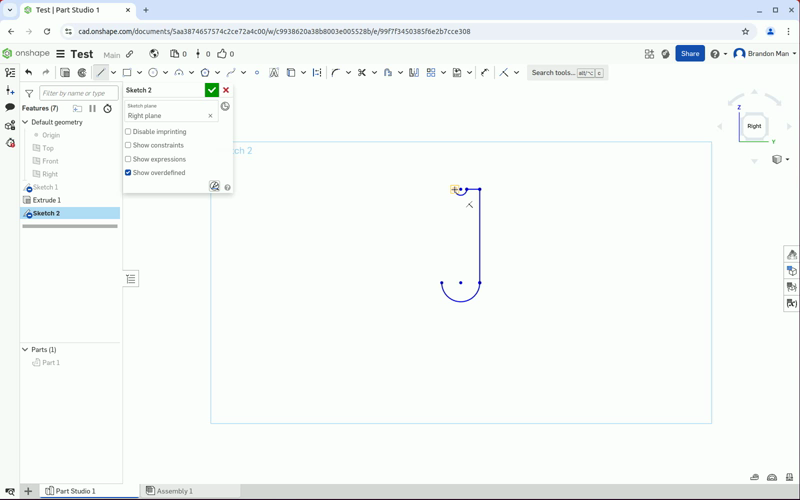
mouse_move(484, 189)
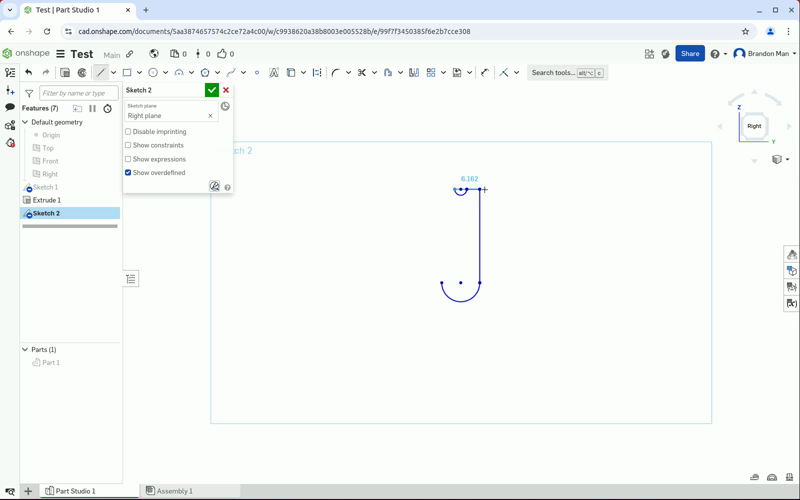
mouse_move(441, 189)
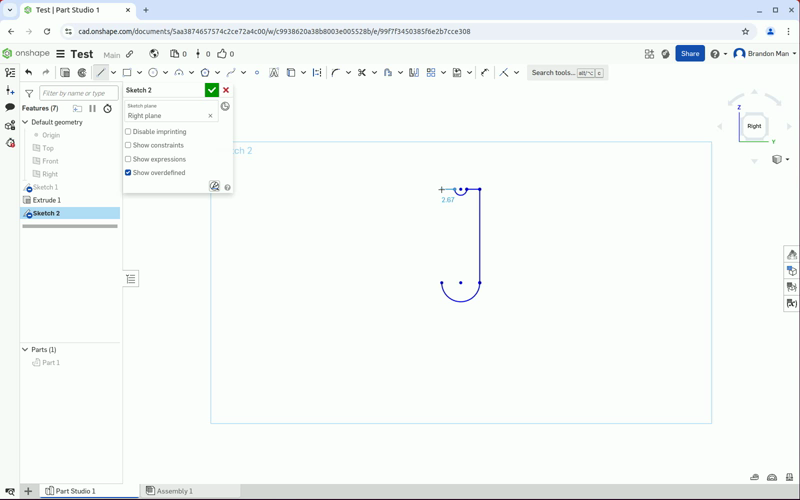
click(441, 189)
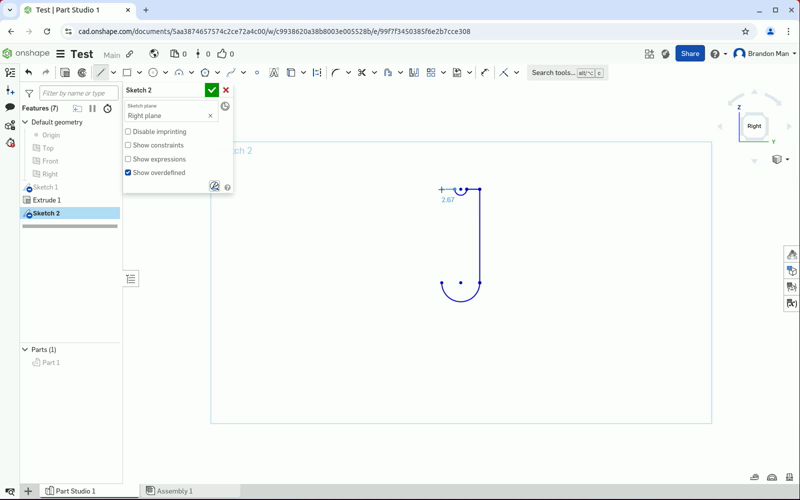
key_up(shift)
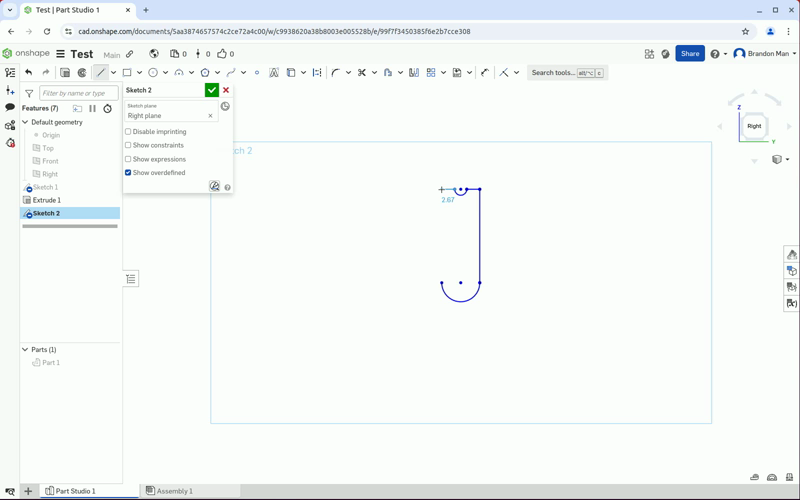
key_down(shift)
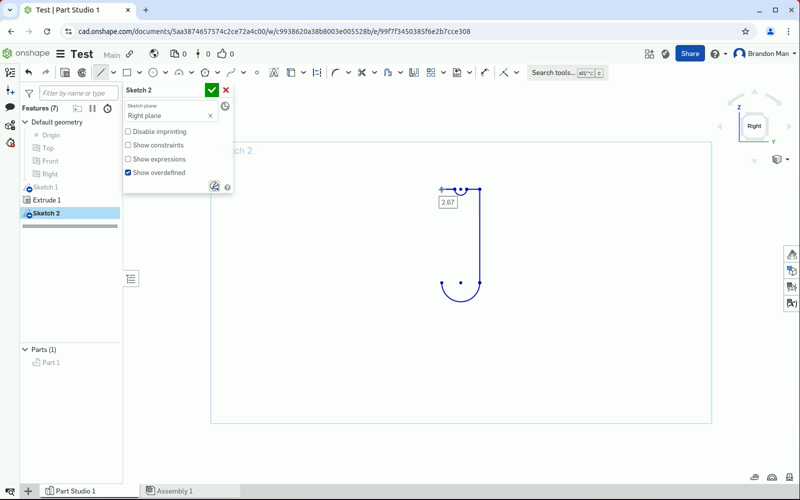
mouse_move(441, 282)
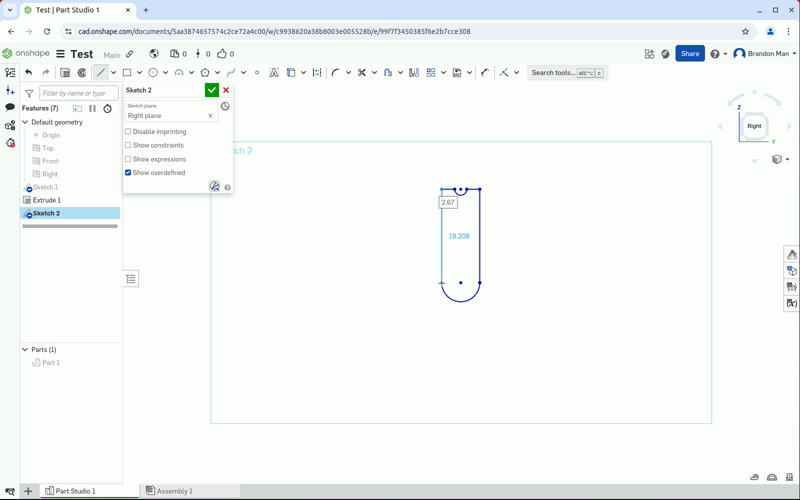
key_up(shift)
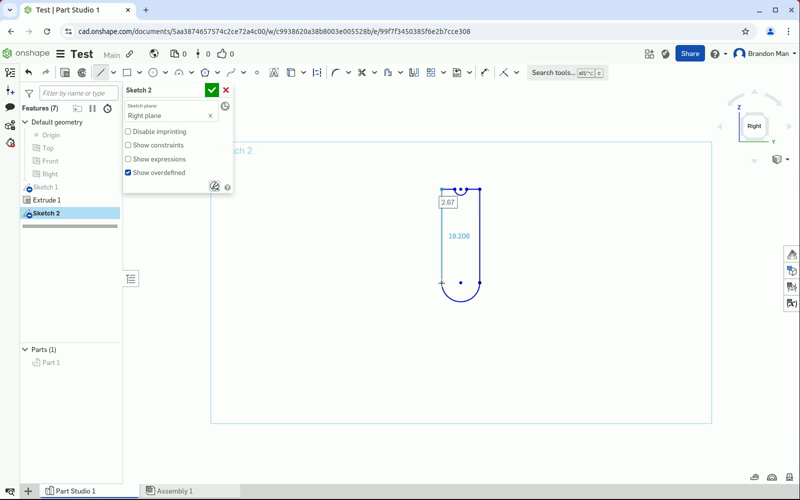
click(441, 282)
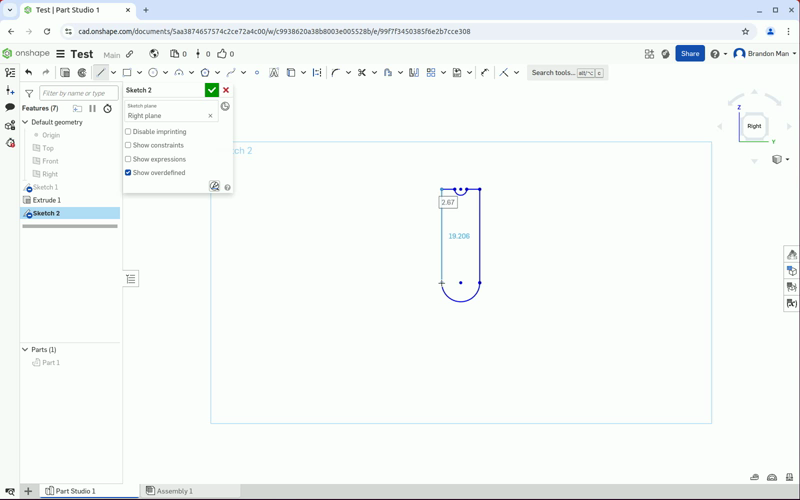
key(esc)
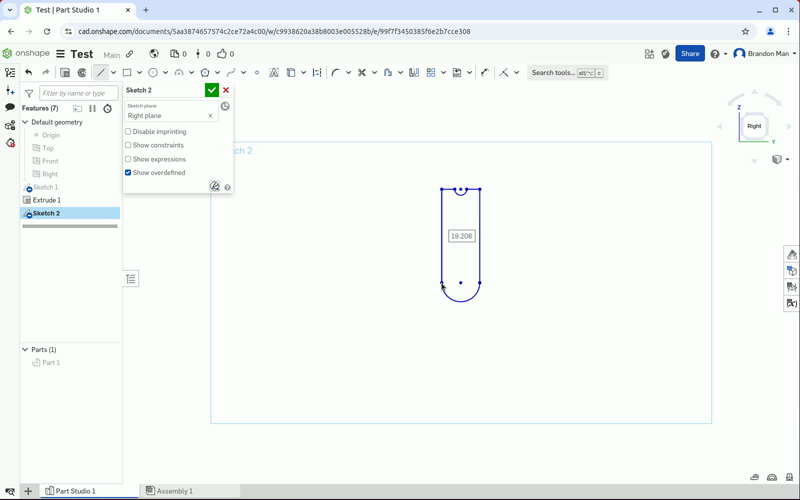
key(c)
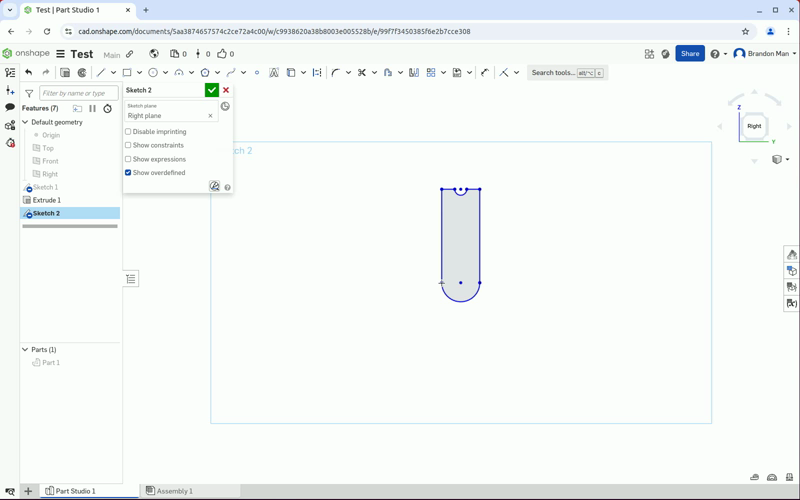
key_down(shift)
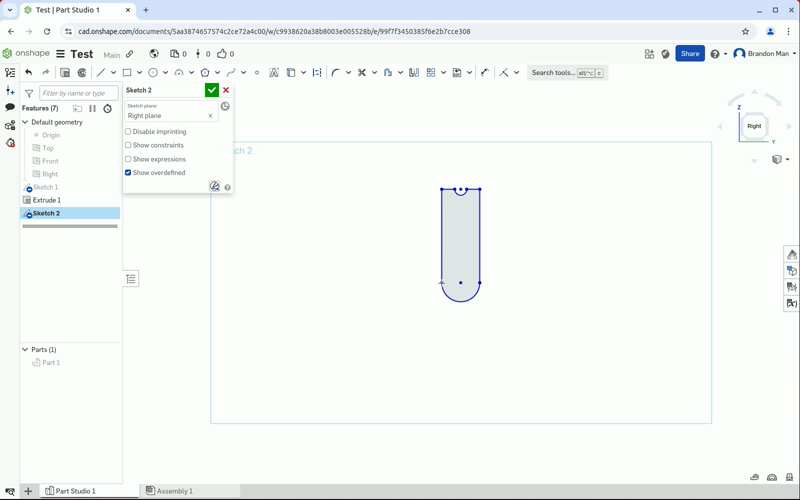
mouse_move(460, 282)
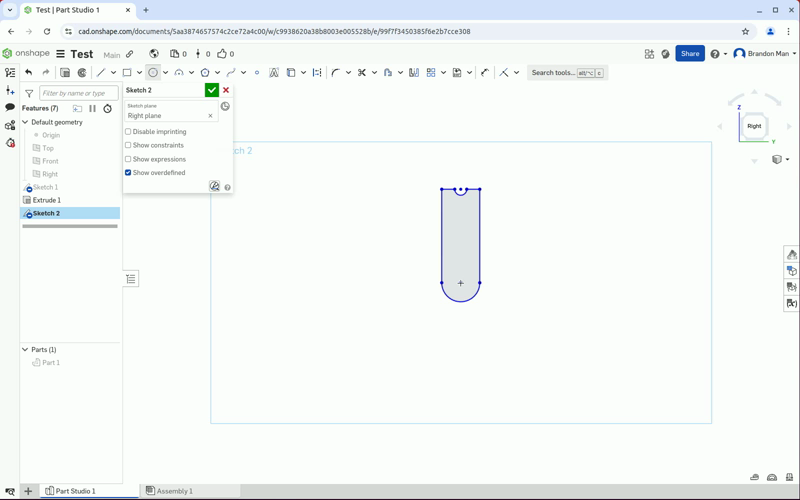
click(460, 282)
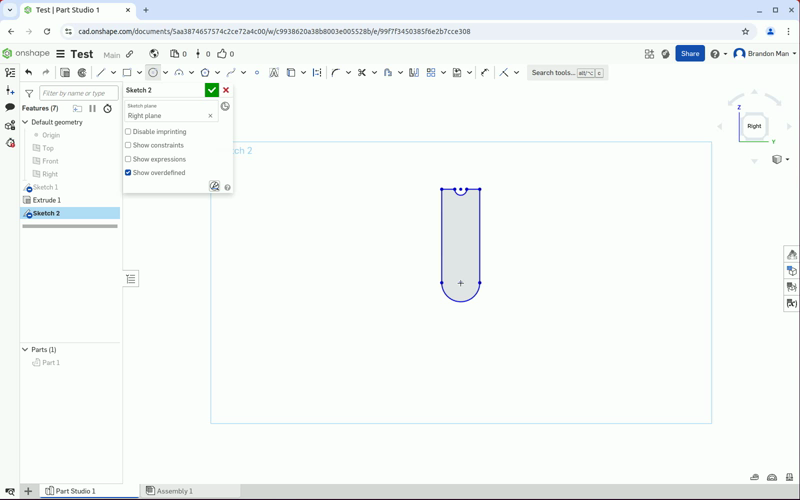
key_up(shift)
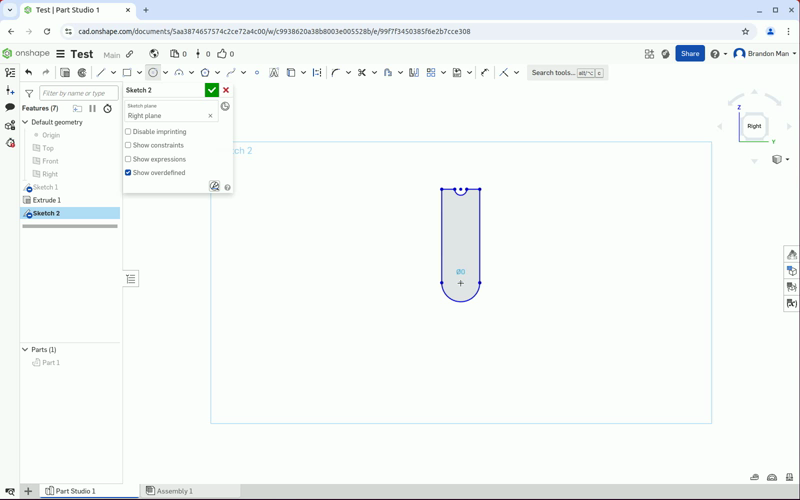
mouse_move(466, 282)
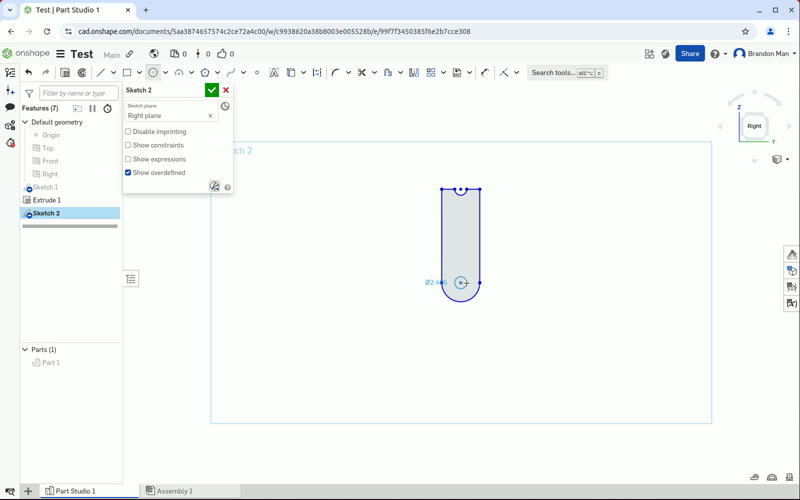
click(466, 282)
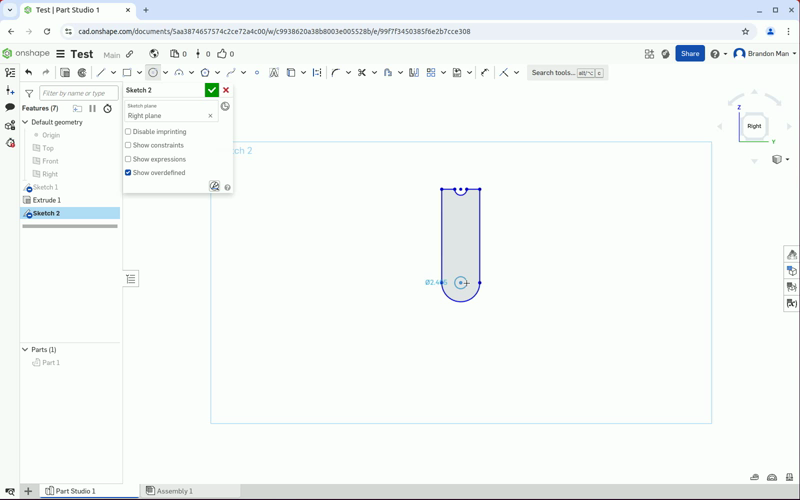
key(esc)
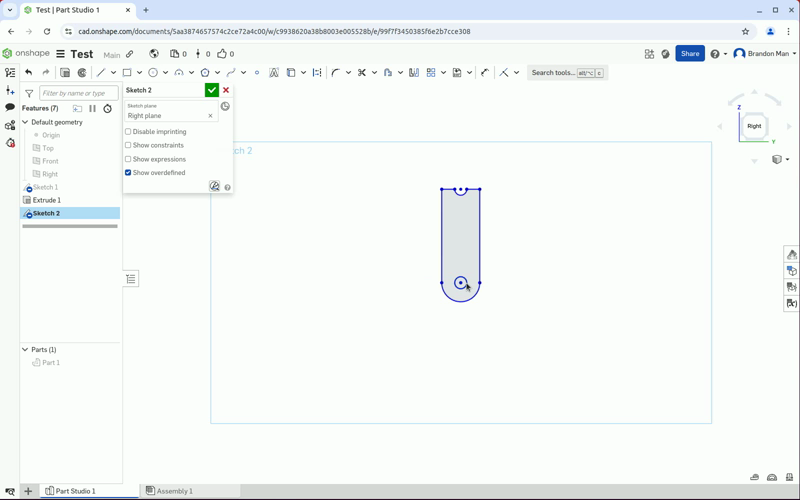
mouse_move(452, 198)
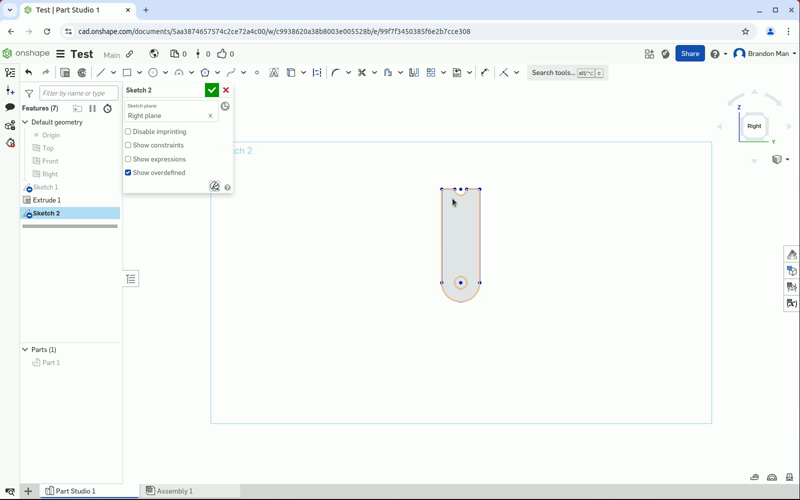
click(452, 198)
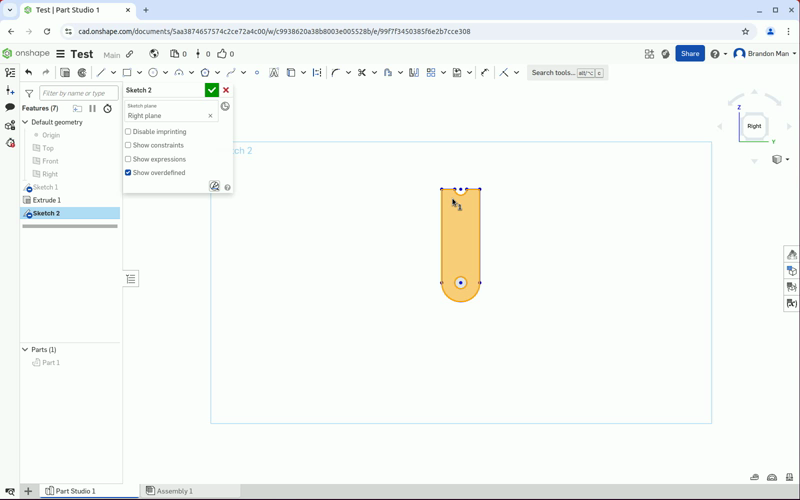
mouse_move(73, 352)
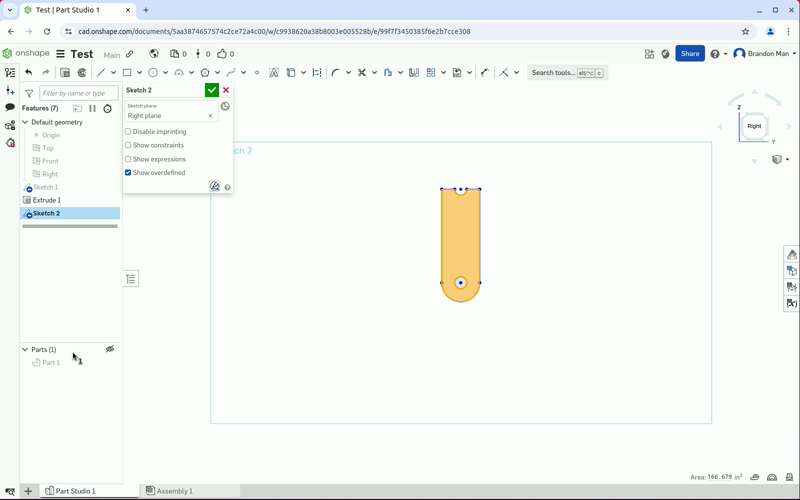
key(shift+y)
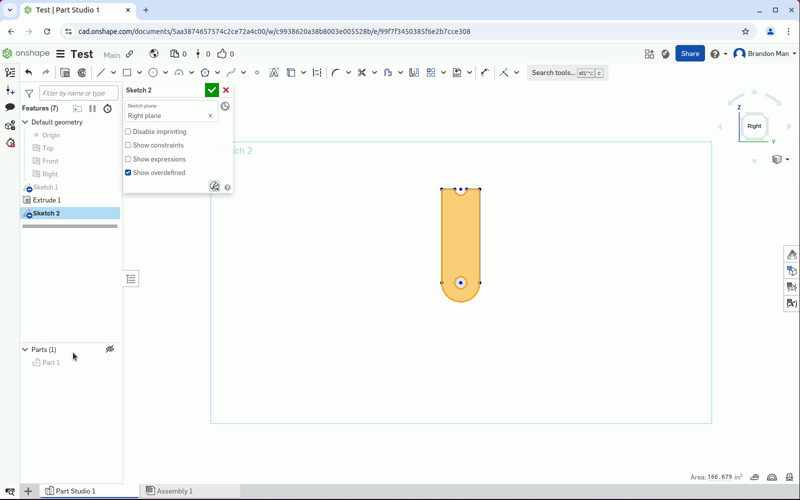
key(shift+e)
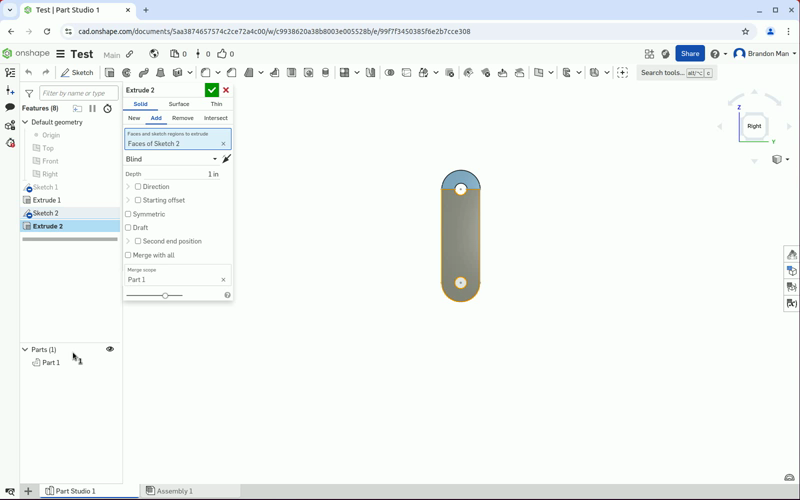
mouse_move(143, 106)
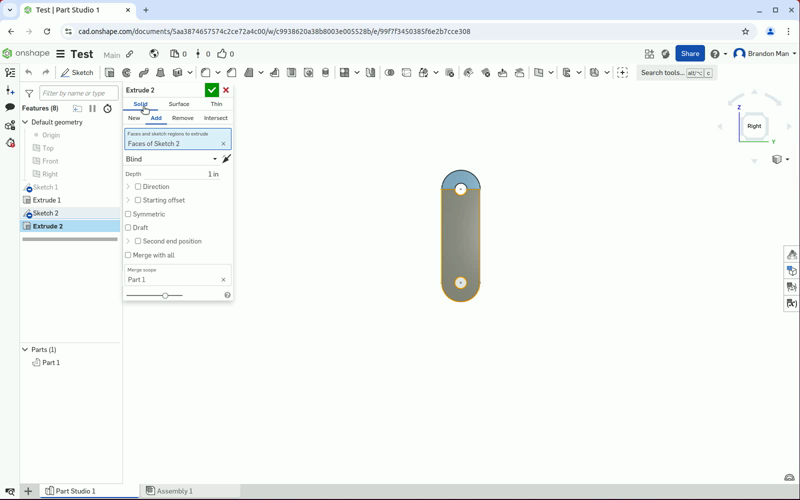
click(143, 106)
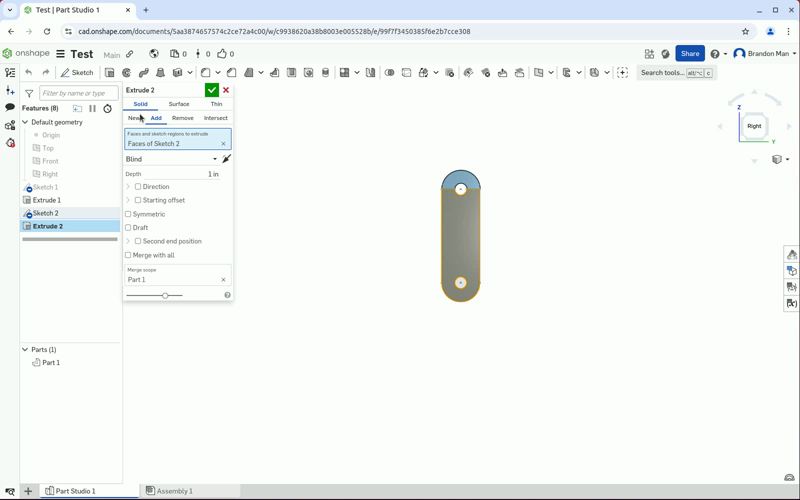
mouse_move(137, 120)
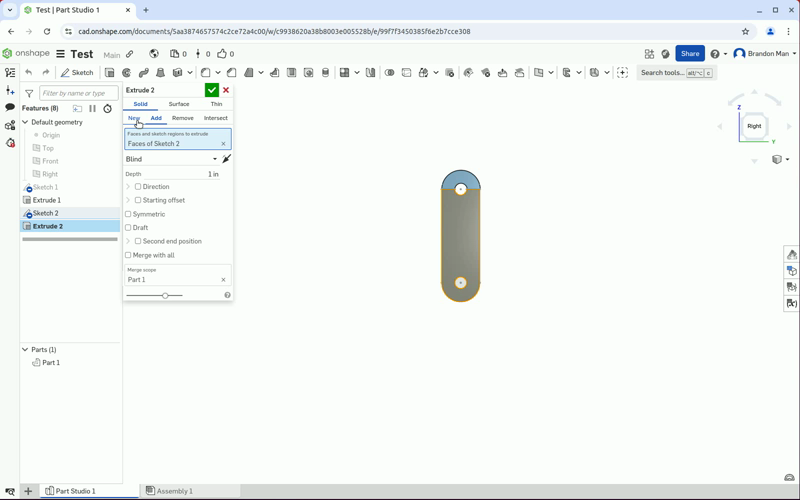
click(137, 120)
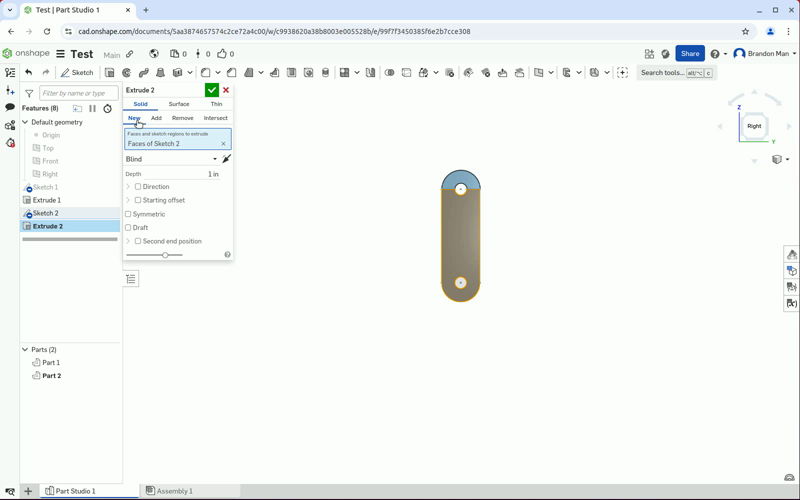
key(tab, 4)
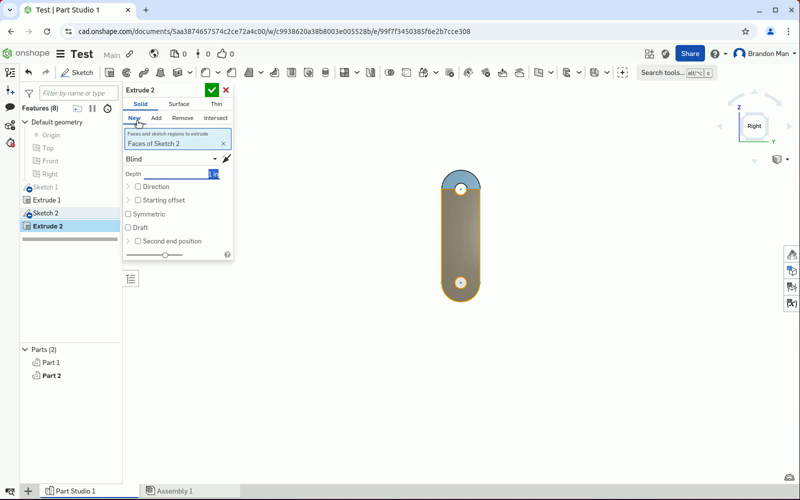
text(2.648)
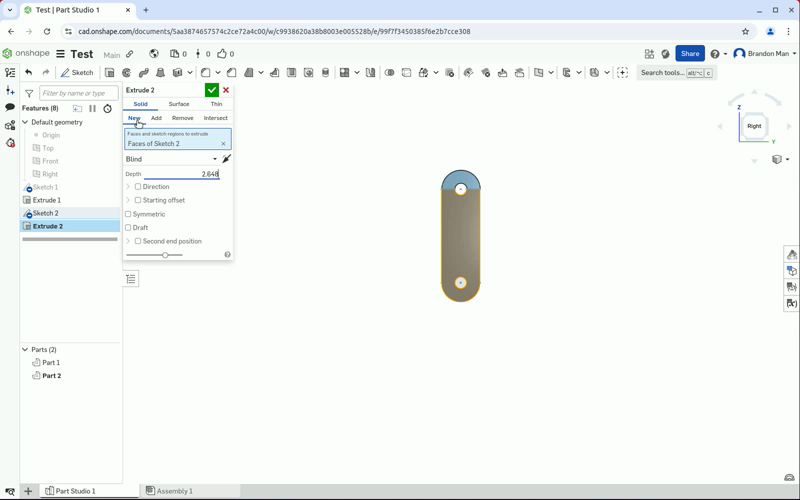
key(enter)
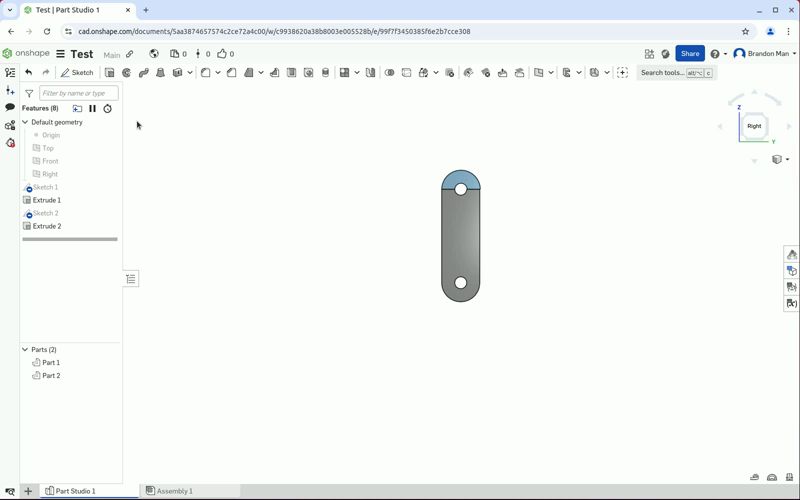
key(shift+h)
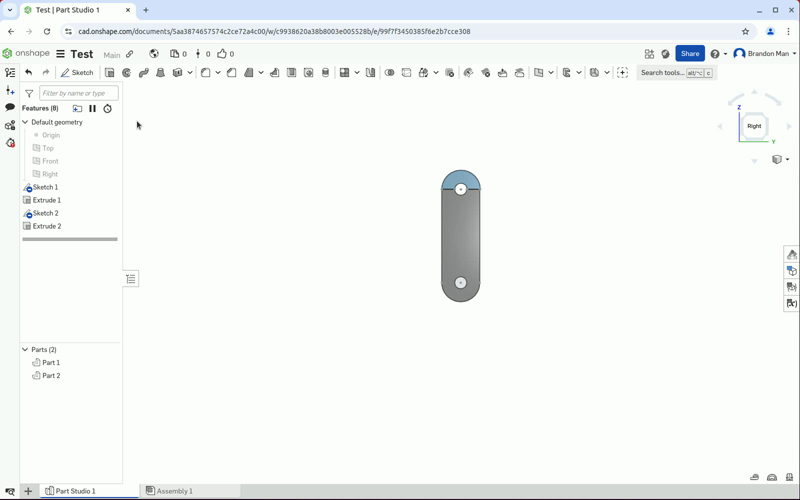
key(shift+h)
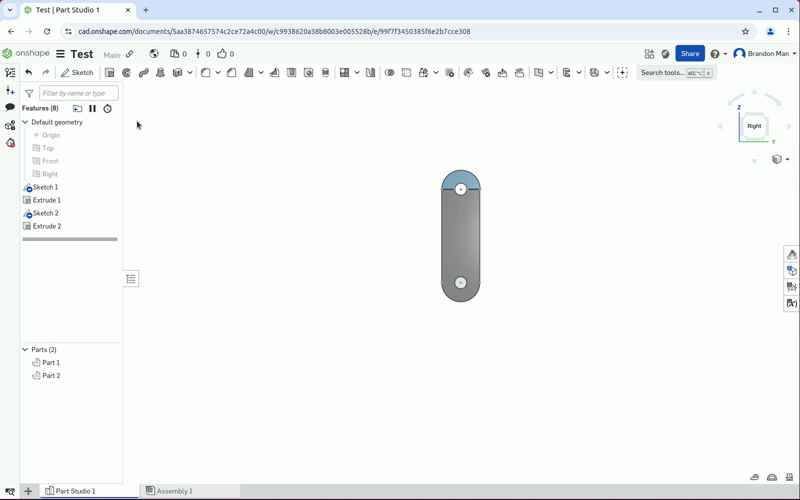
key(shift+7)
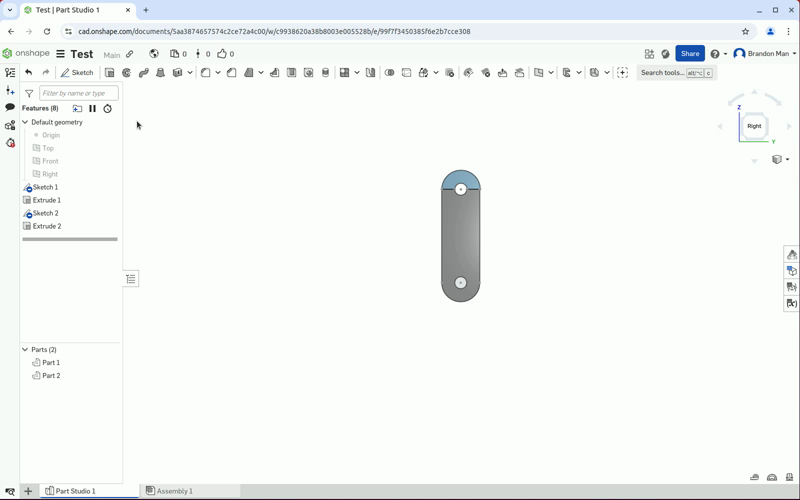
key(right, 2)
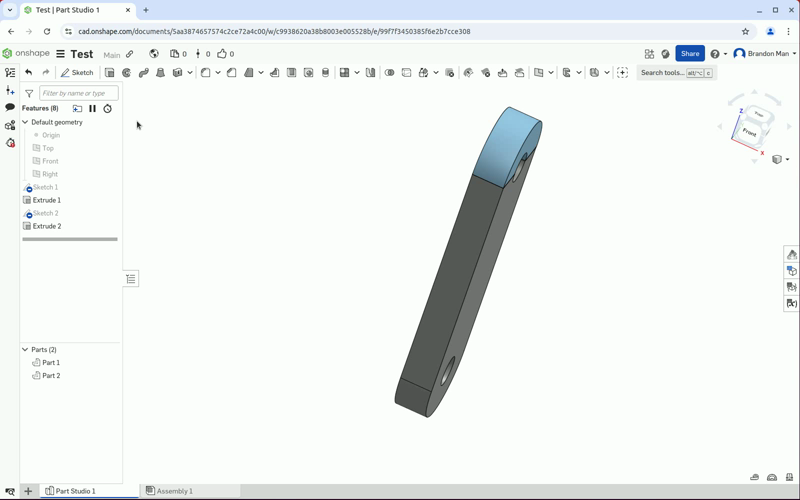
key(down, 2)
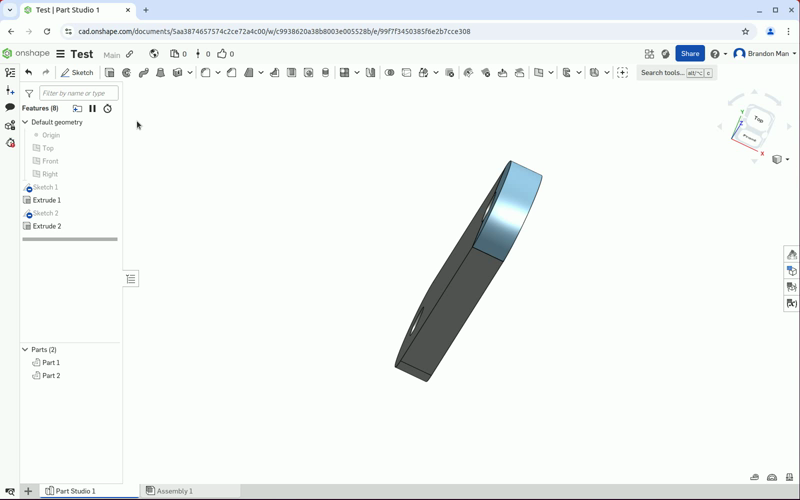
key(up, 2)
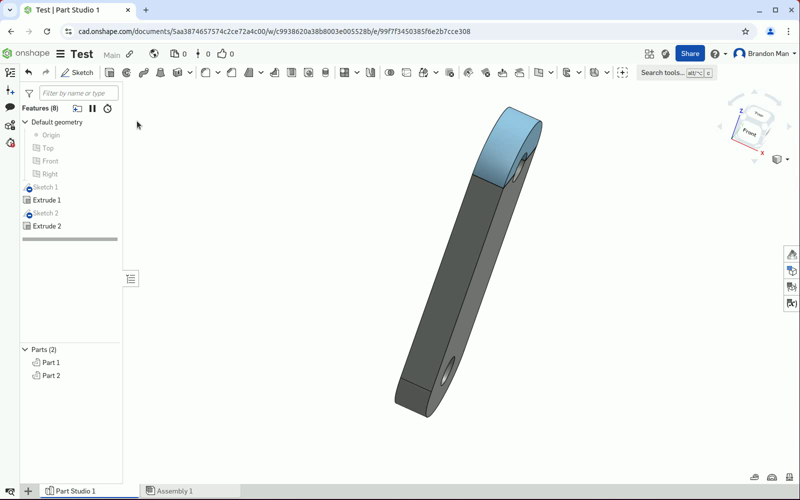
key(left, 2)
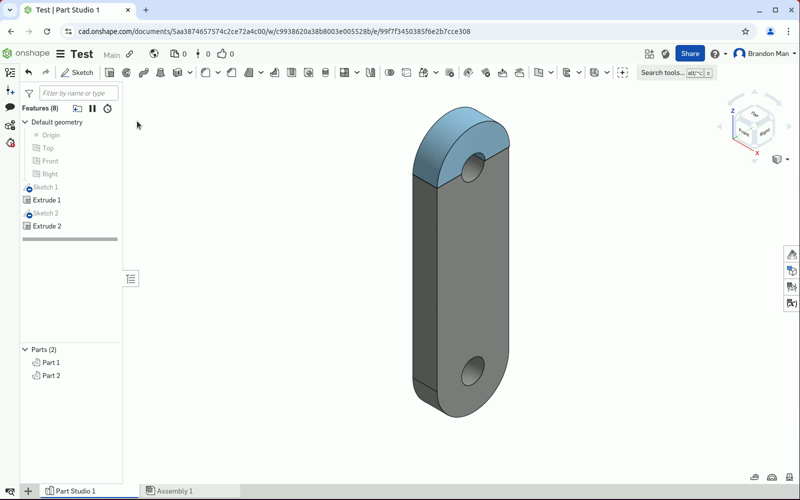
mouse_move(73, 189)
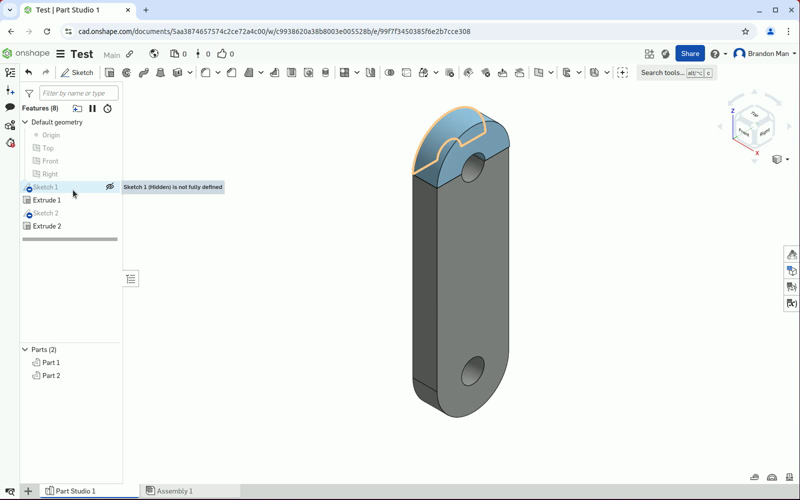
click(73, 189)